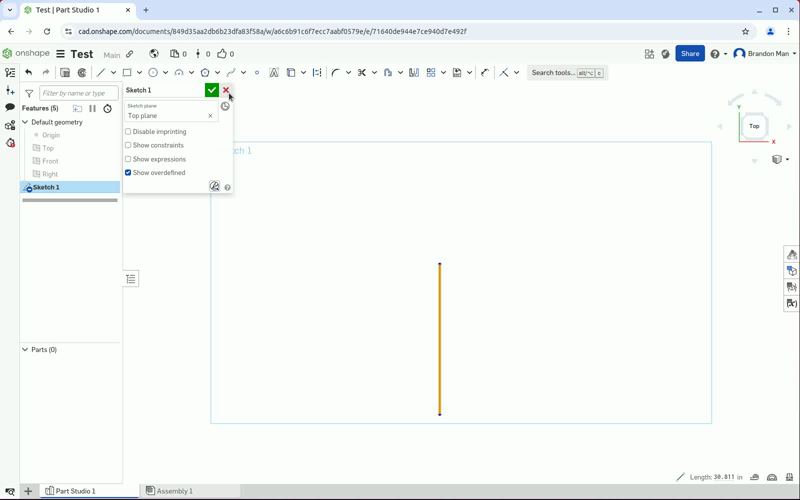
key(shift+h)
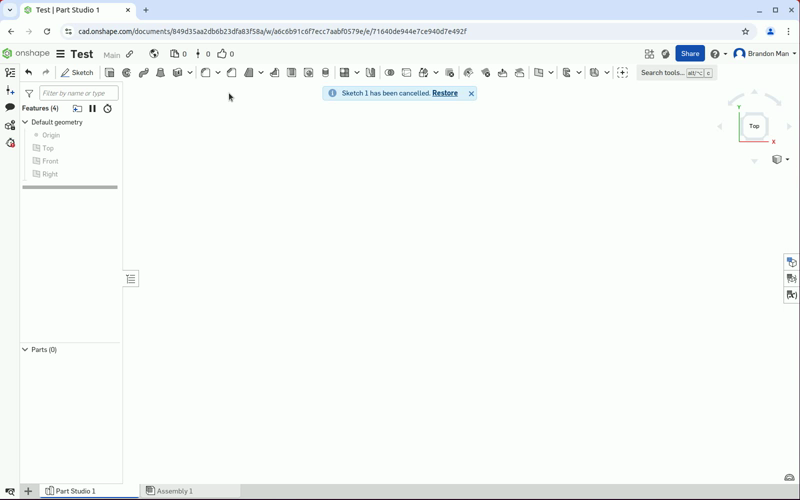
mouse_move(73, 352)
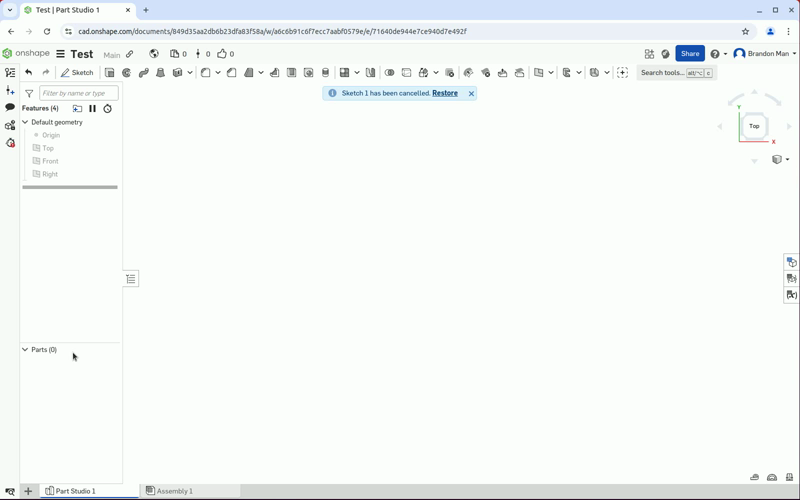
key(y)
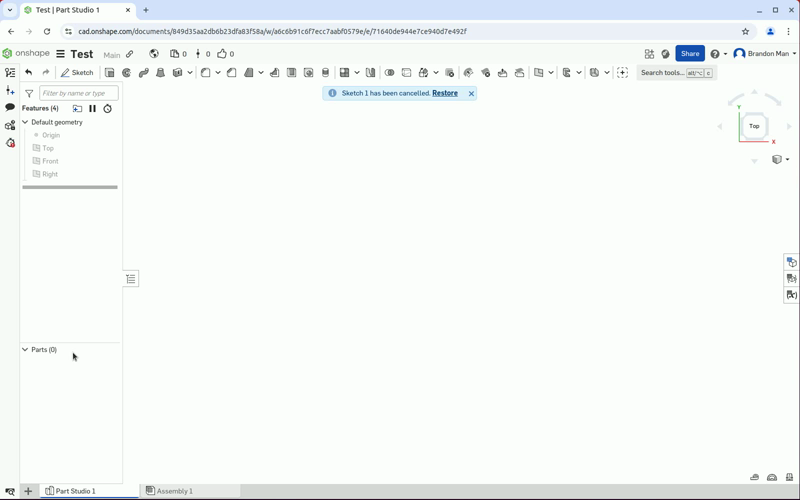
key(shift+p)
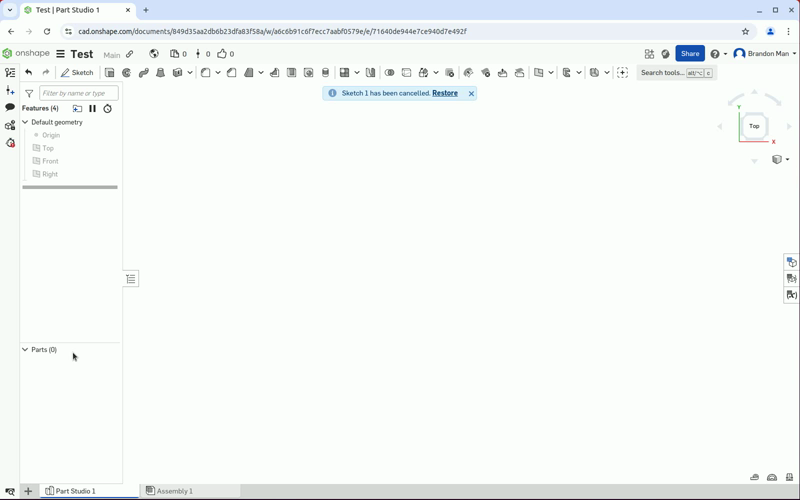
key(space)
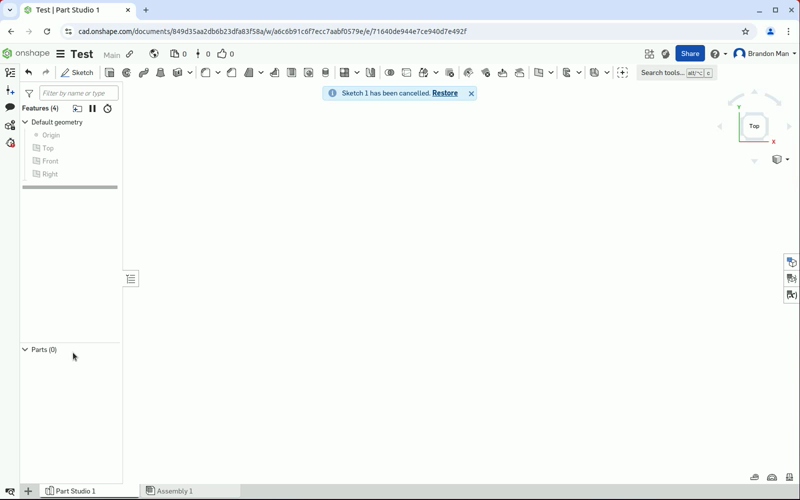
key_down(shift)
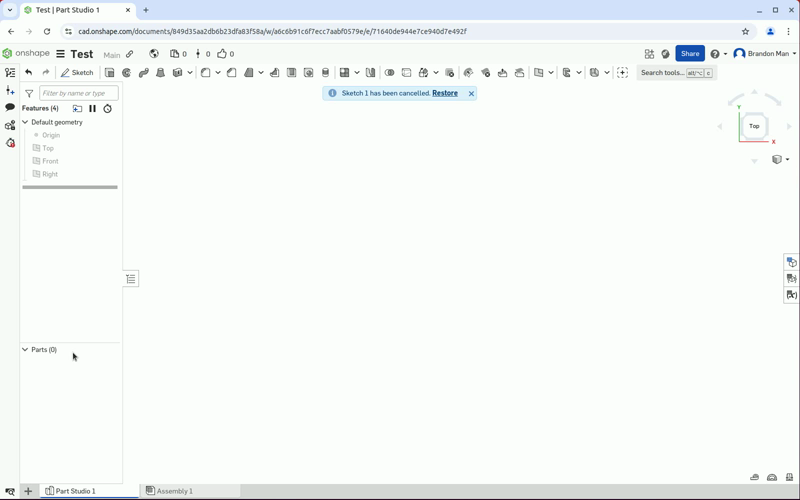
key(up)
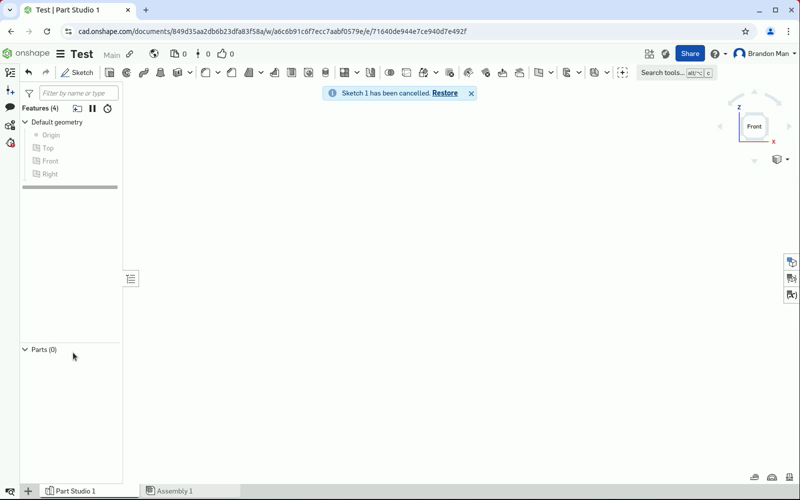
key_up(shift)
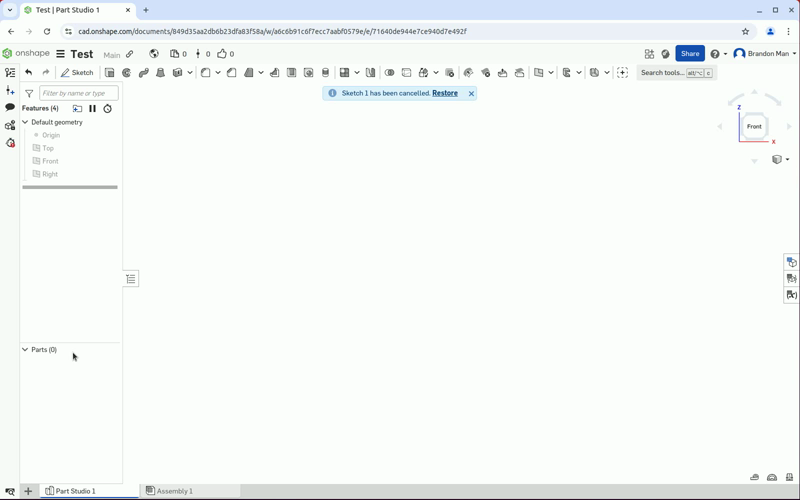
mouse_move(73, 352)
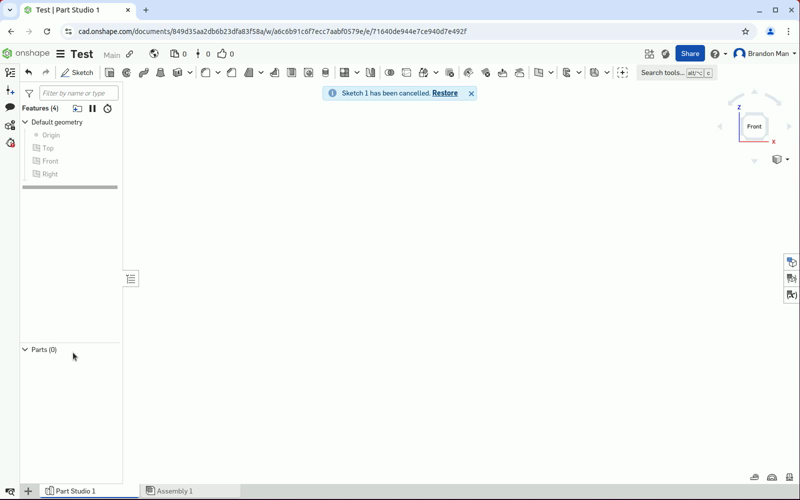
key(shift+y)
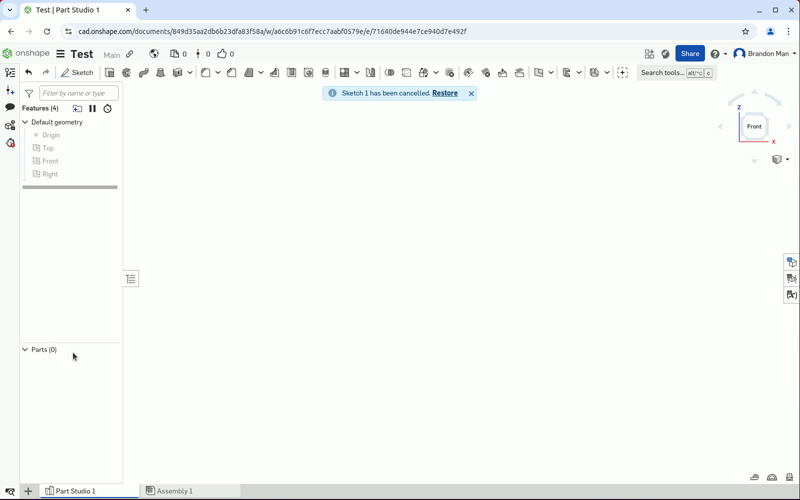
key(shift+s)
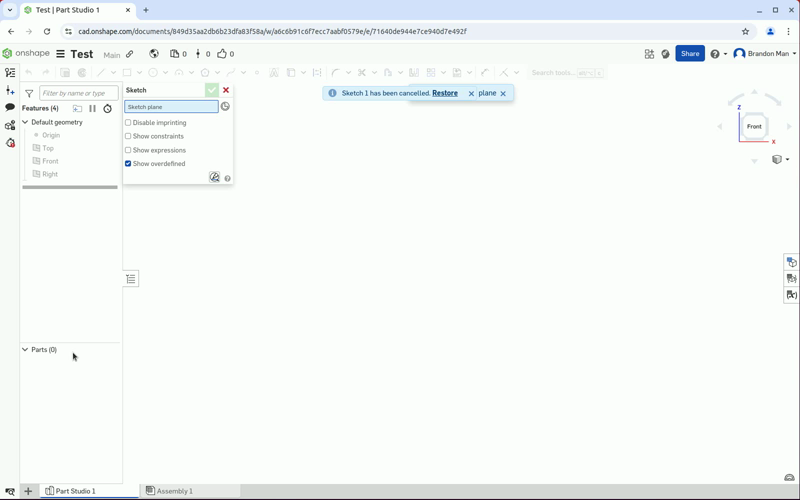
mouse_move(73, 163)
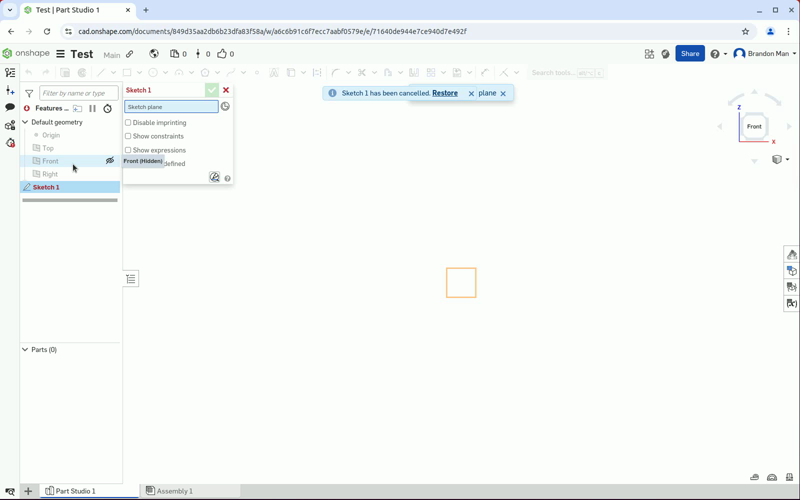
click(73, 163)
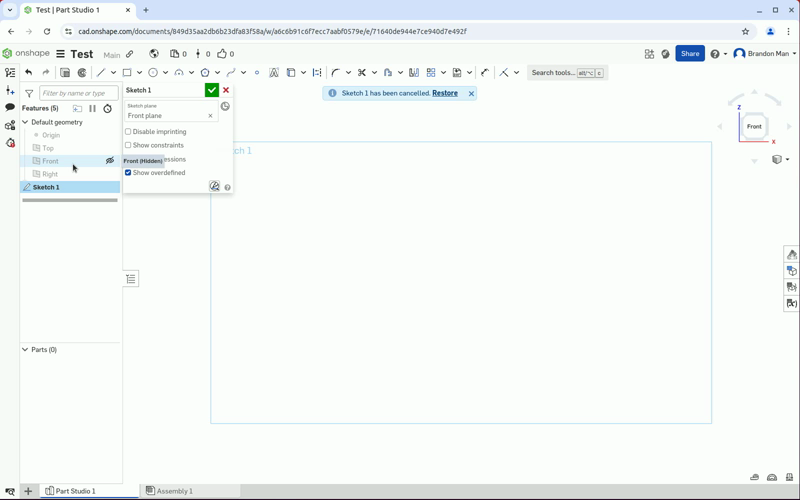
mouse_move(73, 352)
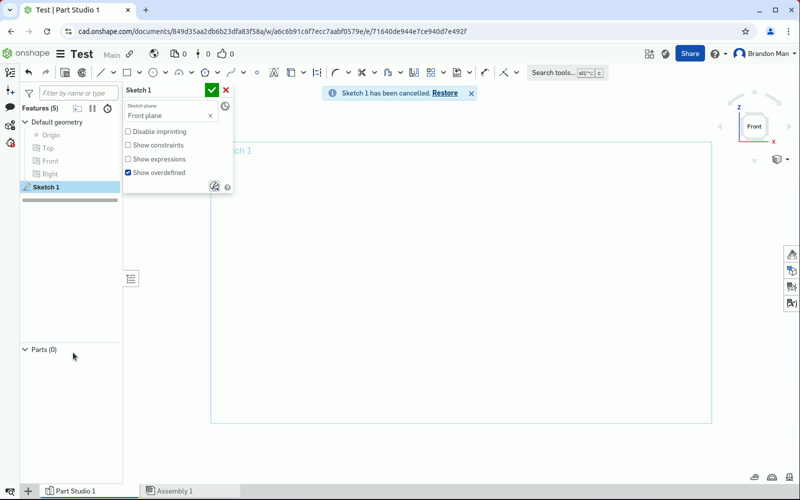
key(y)
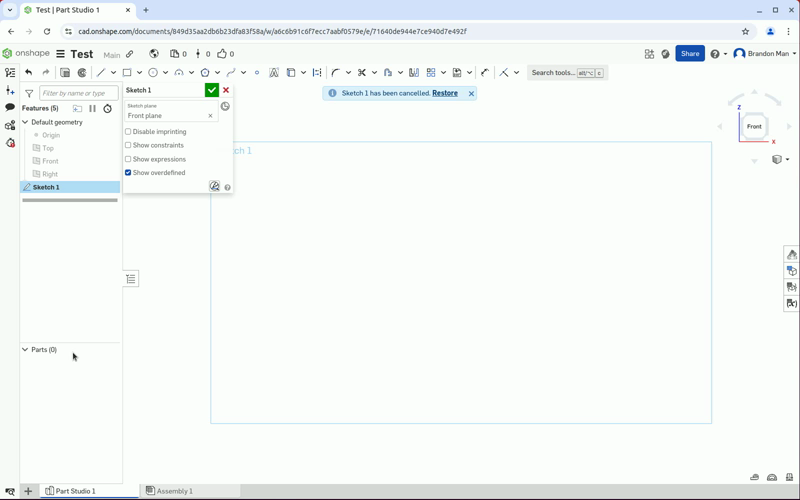
key(l)
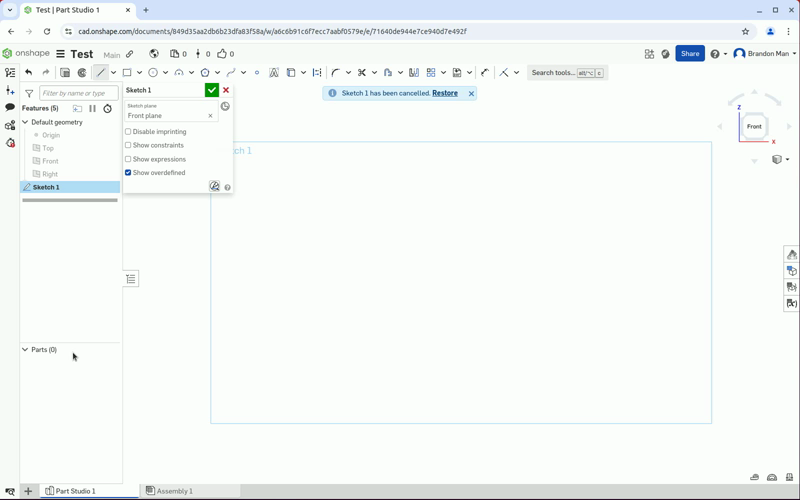
key_down(shift)
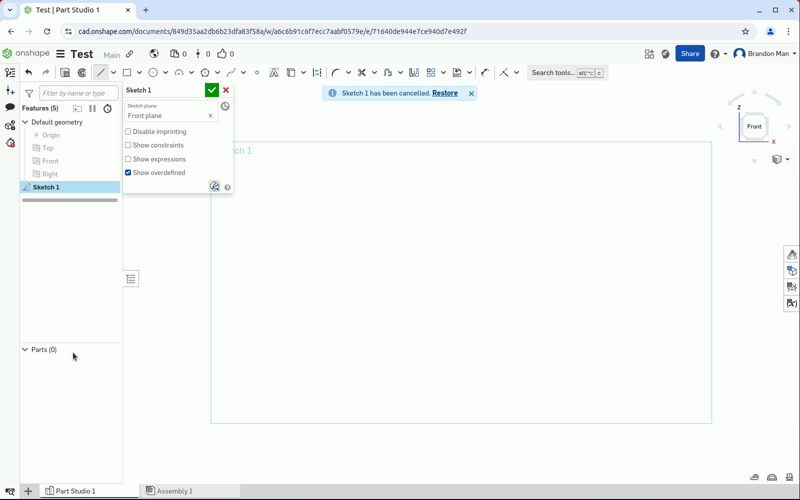
mouse_move(348, 367)
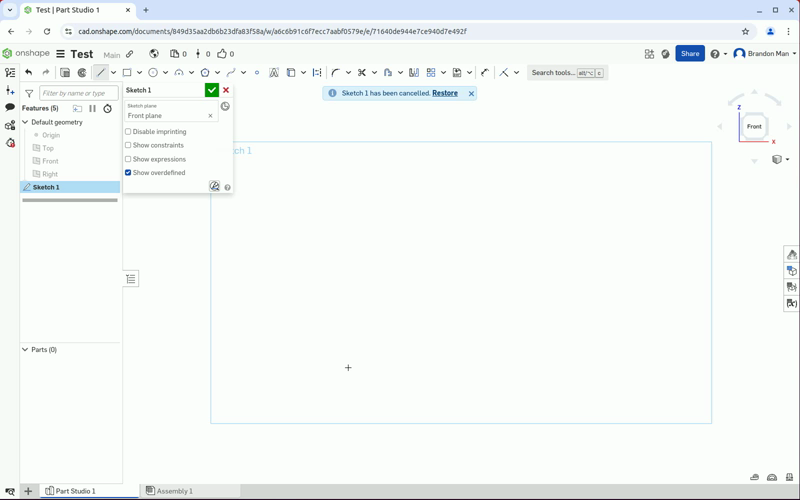
click(348, 367)
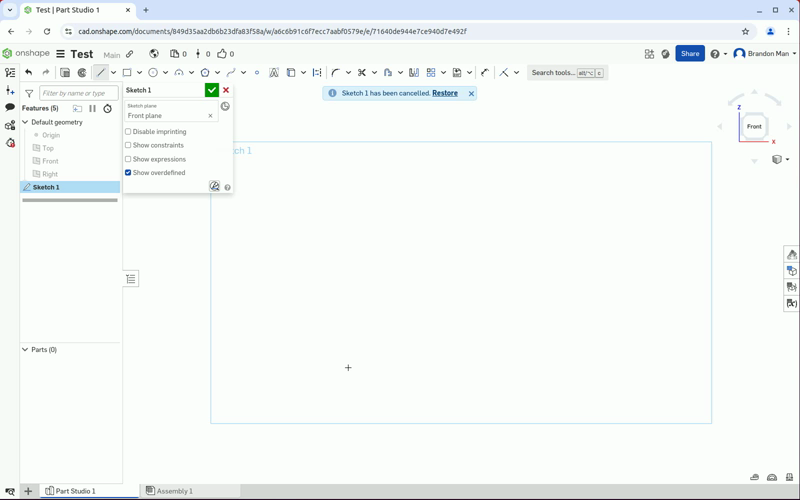
key_up(shift)
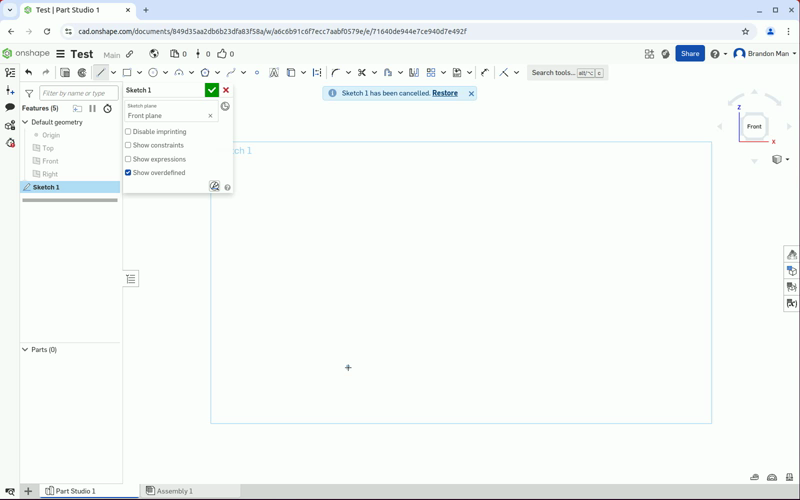
key_down(shift)
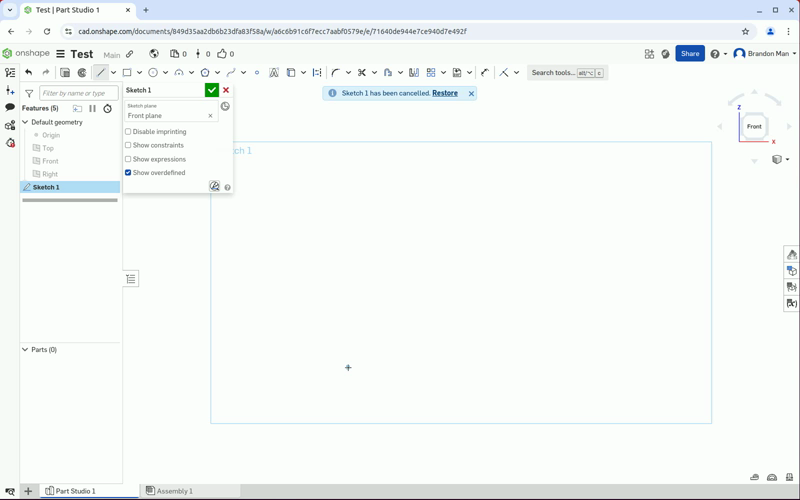
mouse_move(572, 367)
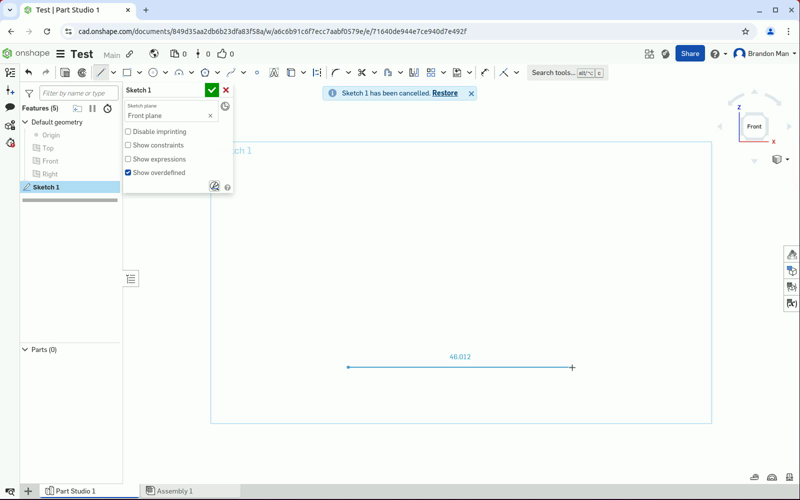
click(572, 367)
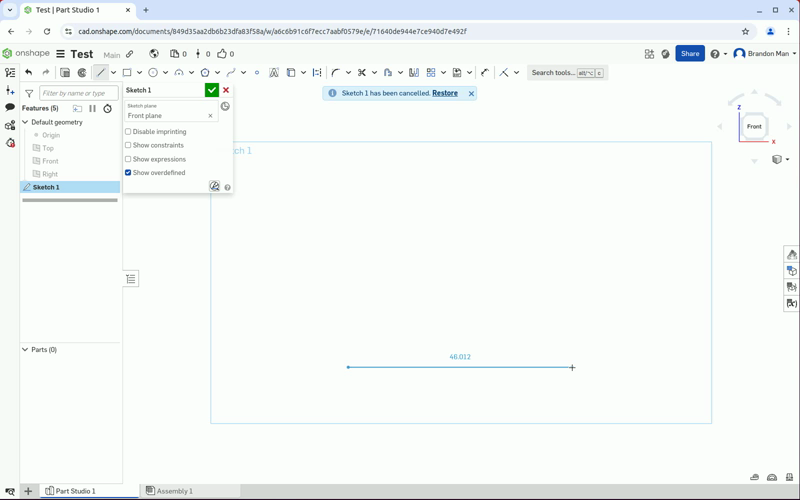
key_up(shift)
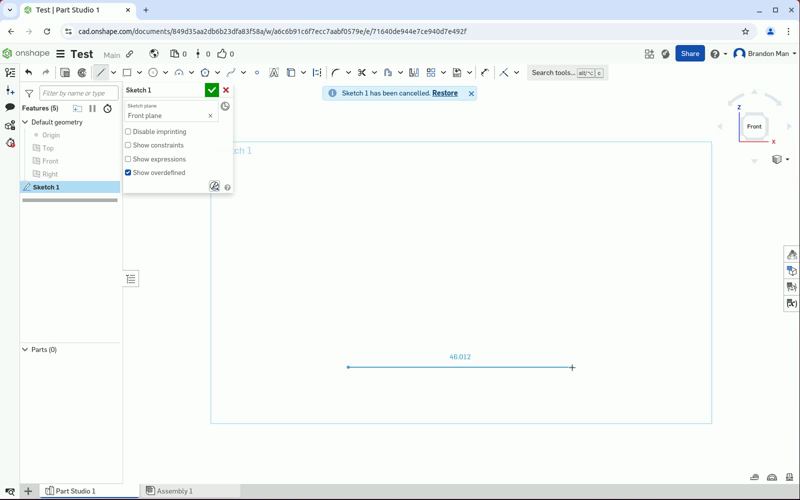
key_down(shift)
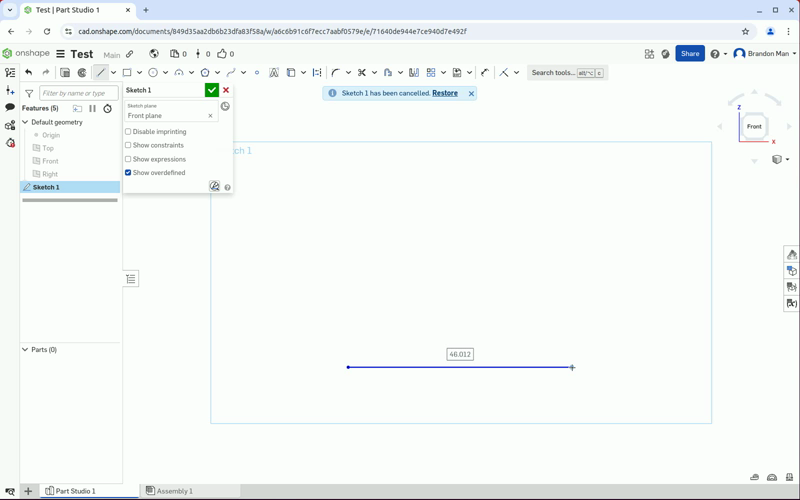
mouse_move(572, 199)
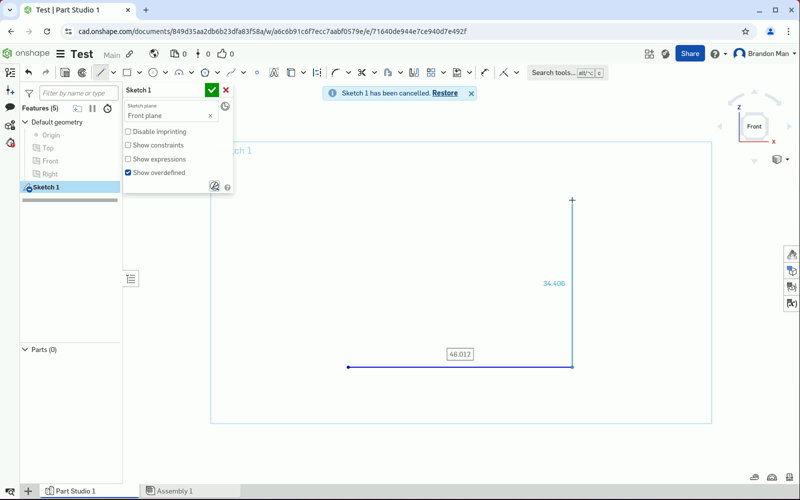
click(572, 199)
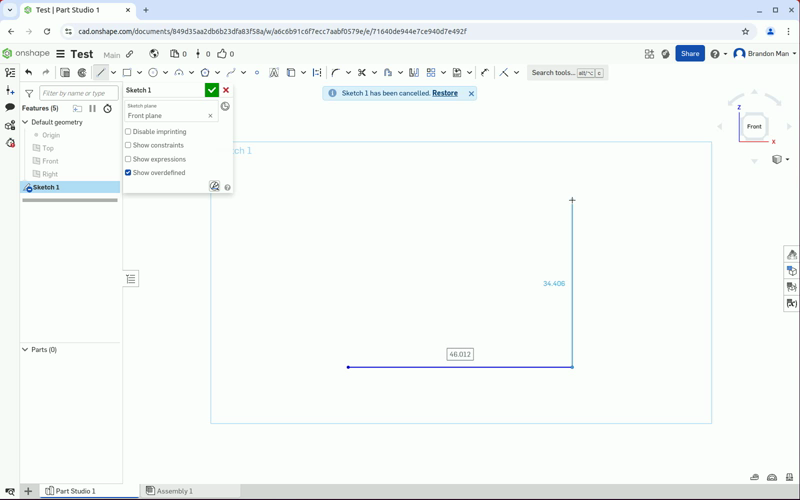
key_up(shift)
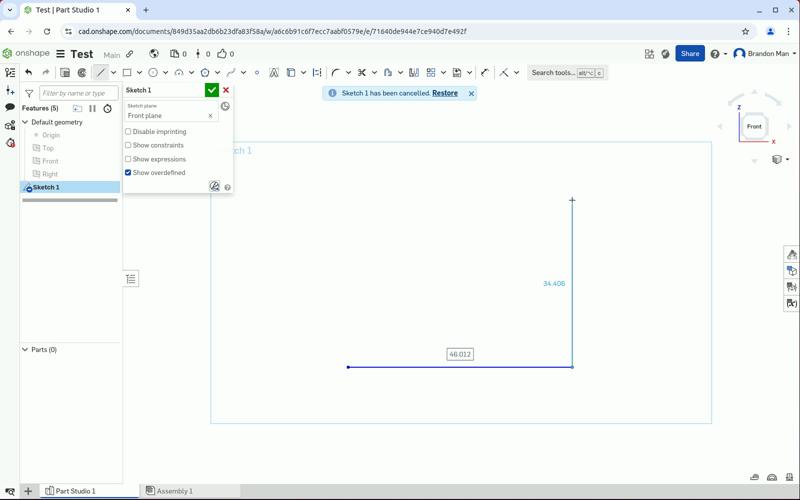
key_down(shift)
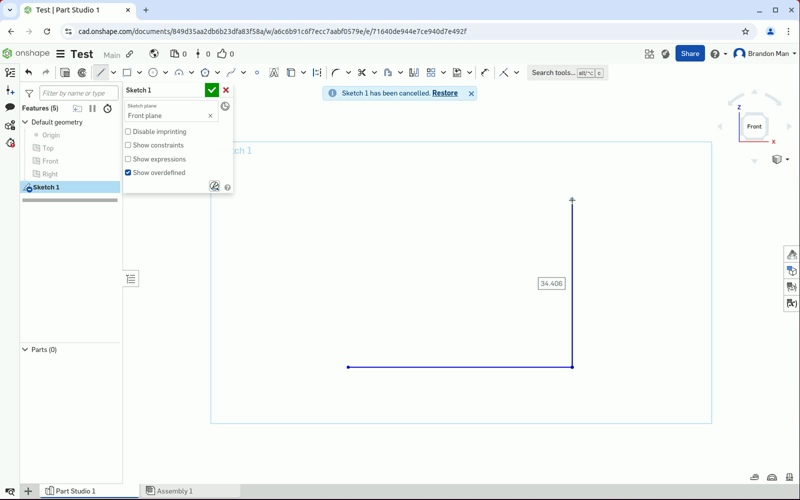
mouse_move(348, 199)
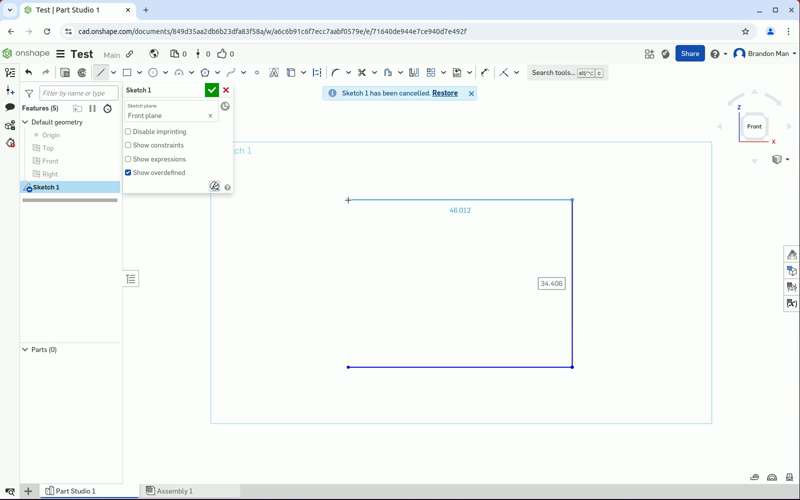
click(348, 199)
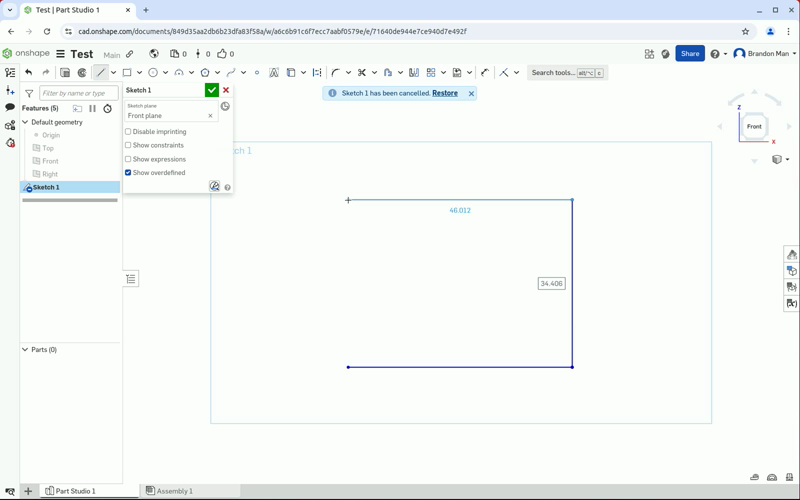
key_up(shift)
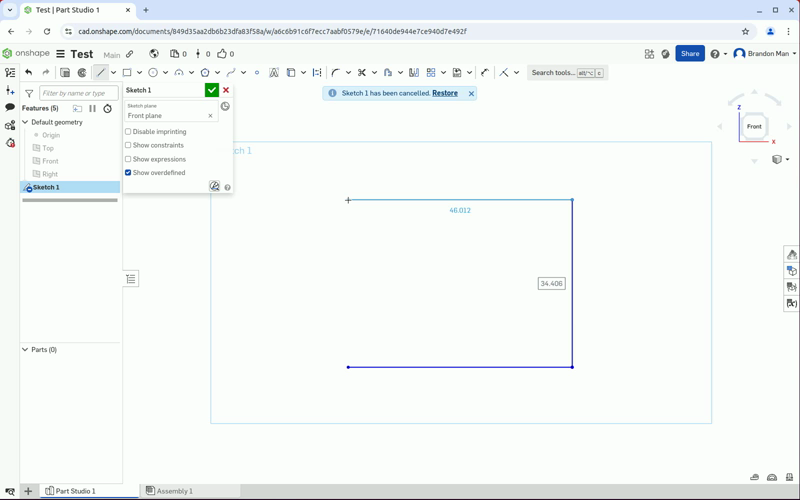
key_down(shift)
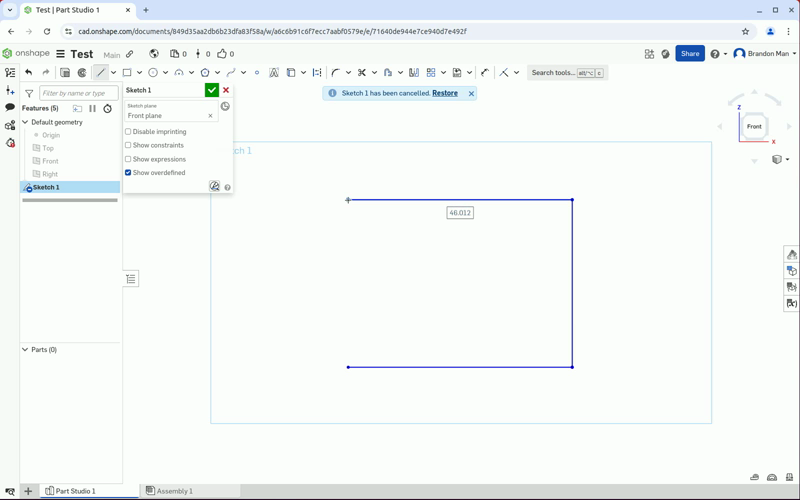
mouse_move(348, 367)
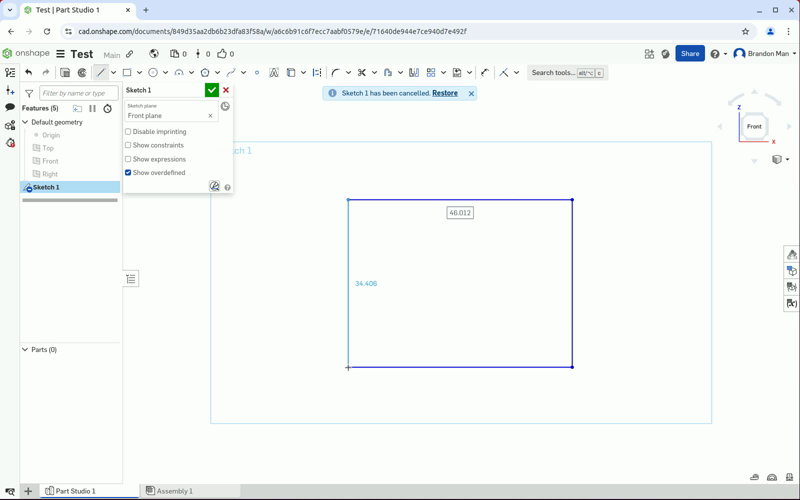
key_up(shift)
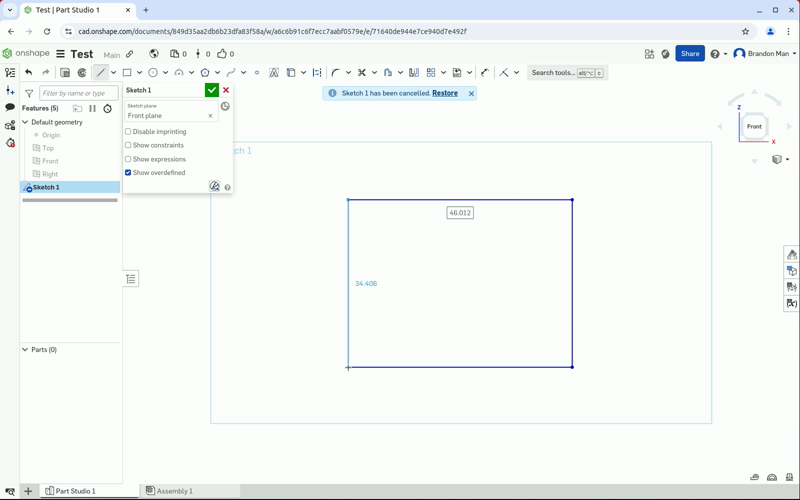
click(348, 367)
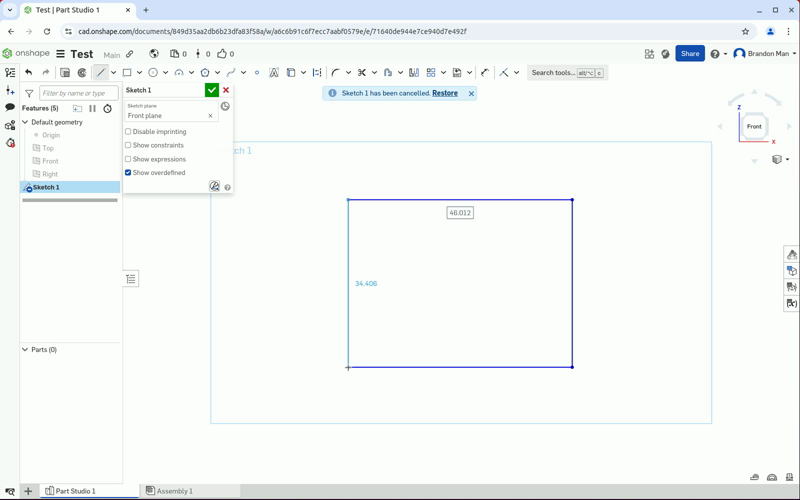
key(esc)
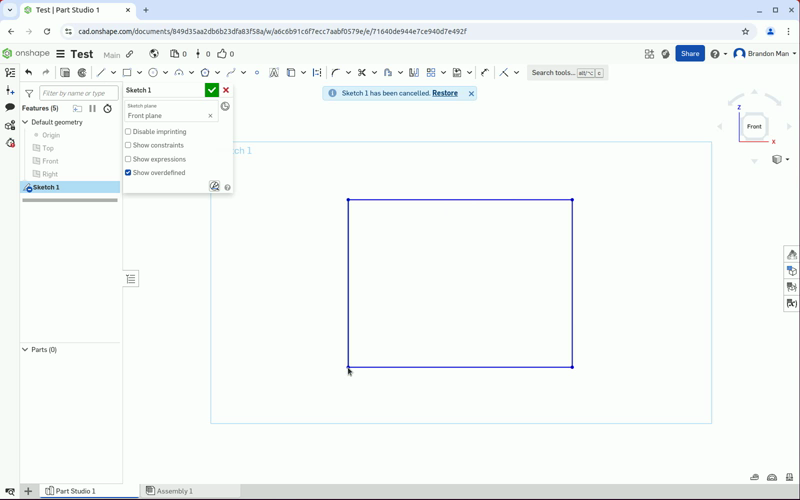
mouse_move(380, 301)
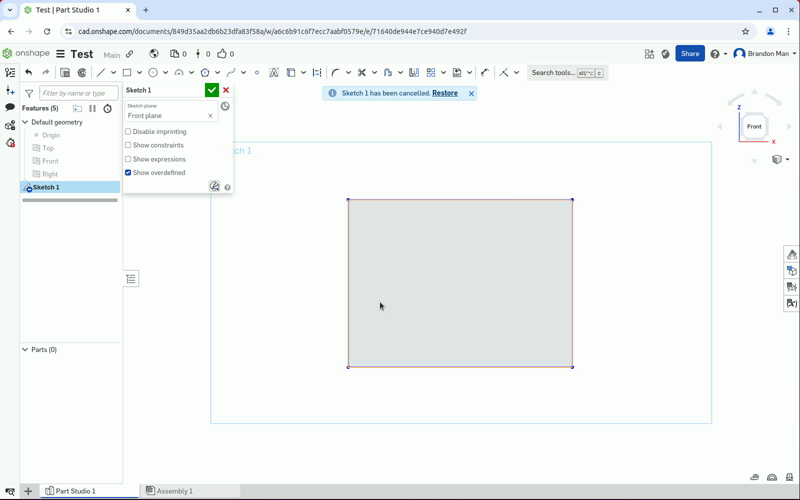
click(380, 301)
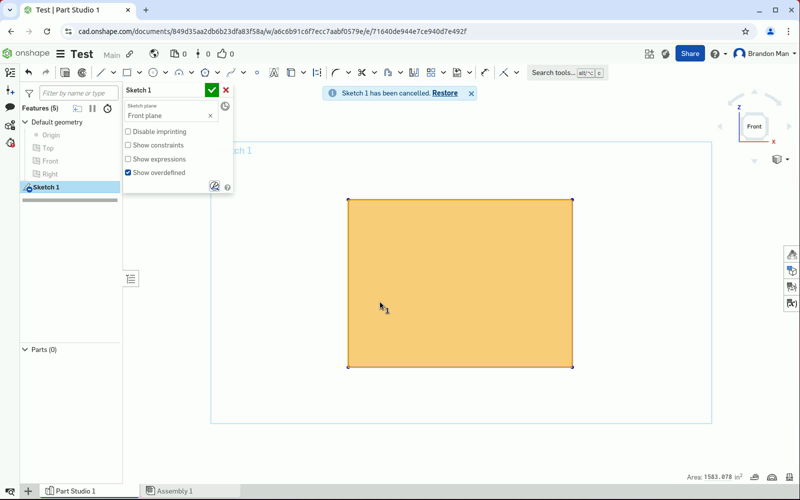
mouse_move(73, 352)
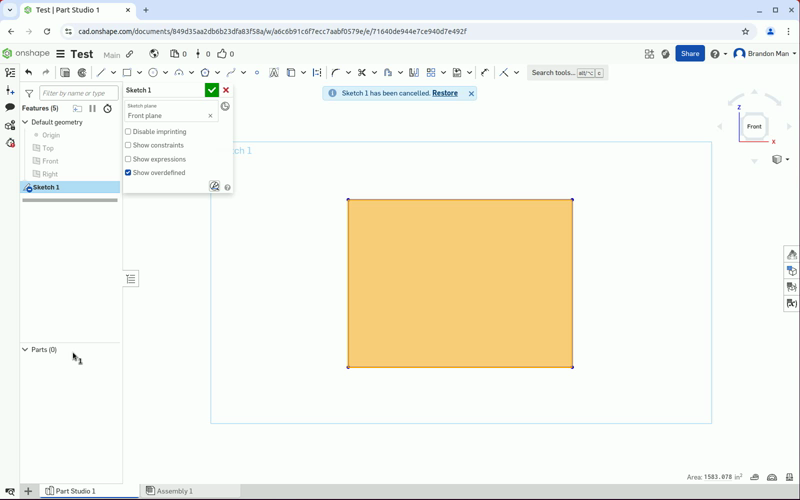
key(shift+y)
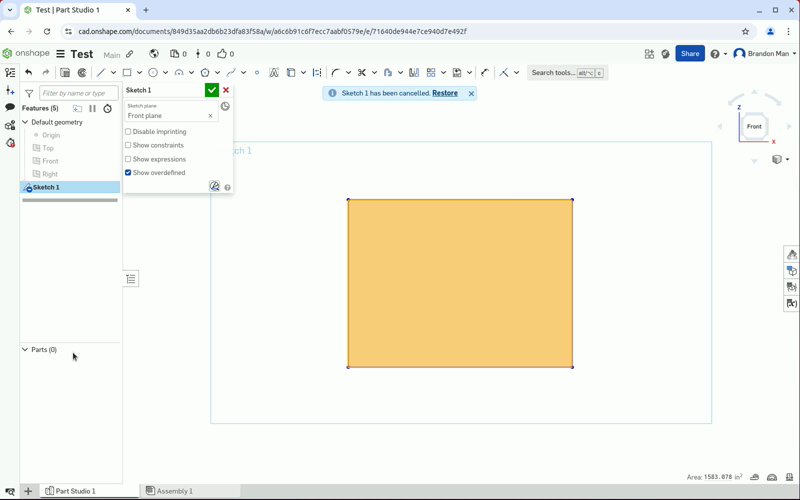
key(shift+e)
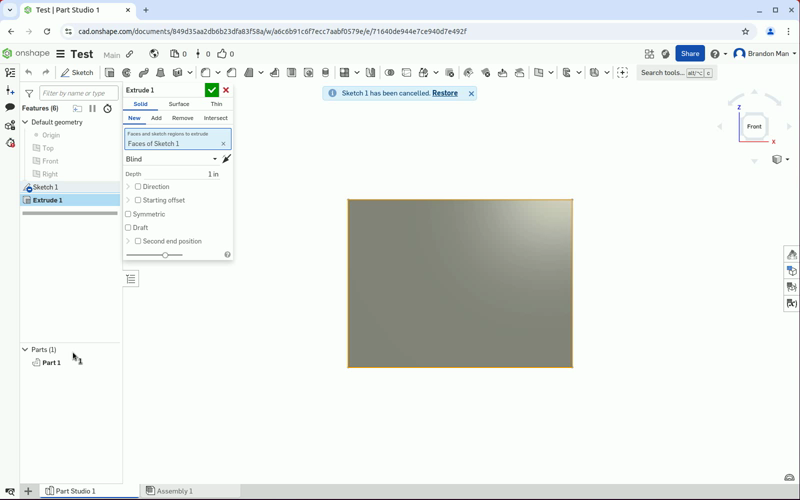
mouse_move(143, 106)
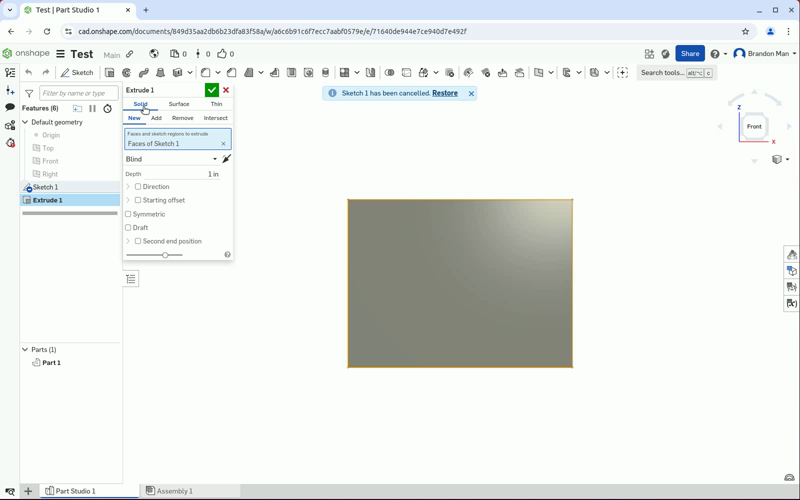
click(143, 106)
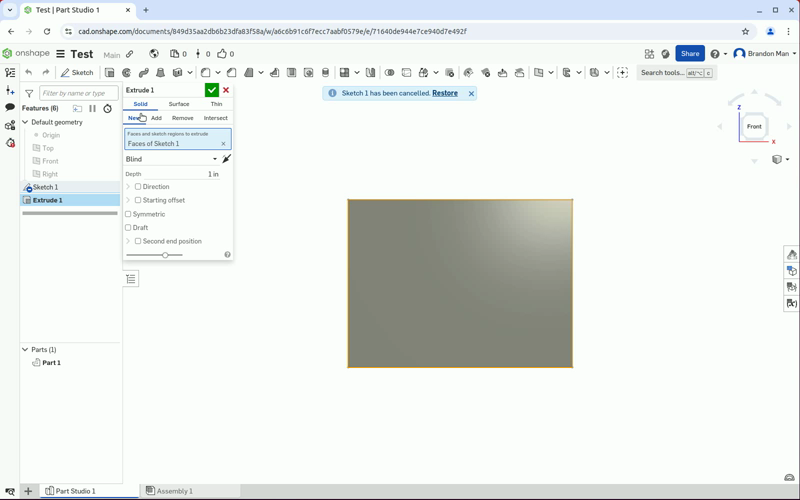
mouse_move(137, 120)
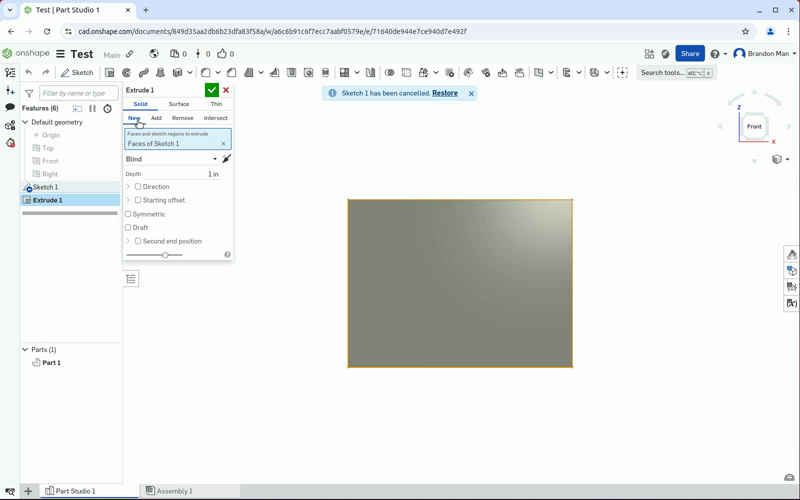
click(137, 120)
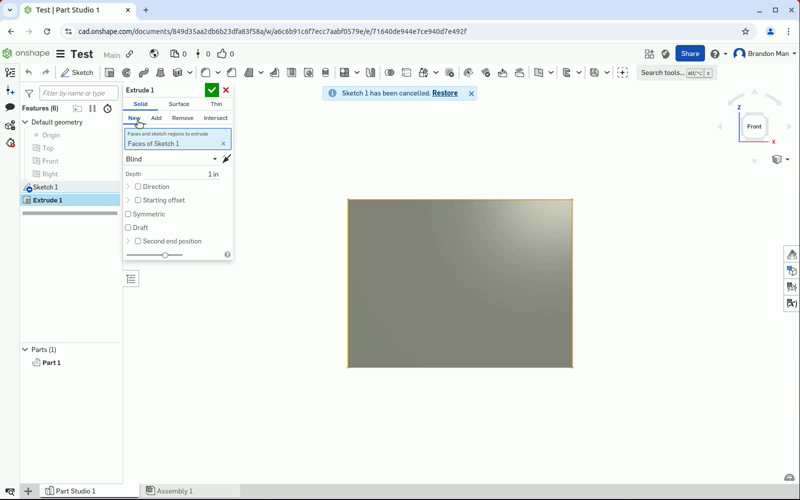
key(tab, 4)
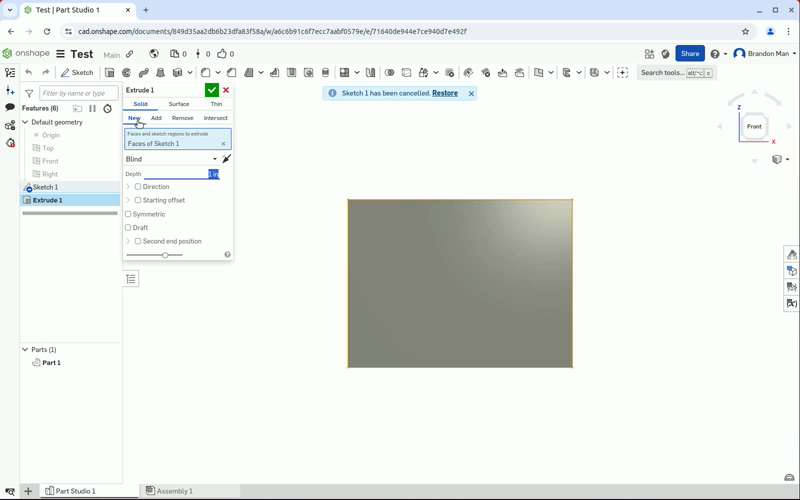
text(2.888)
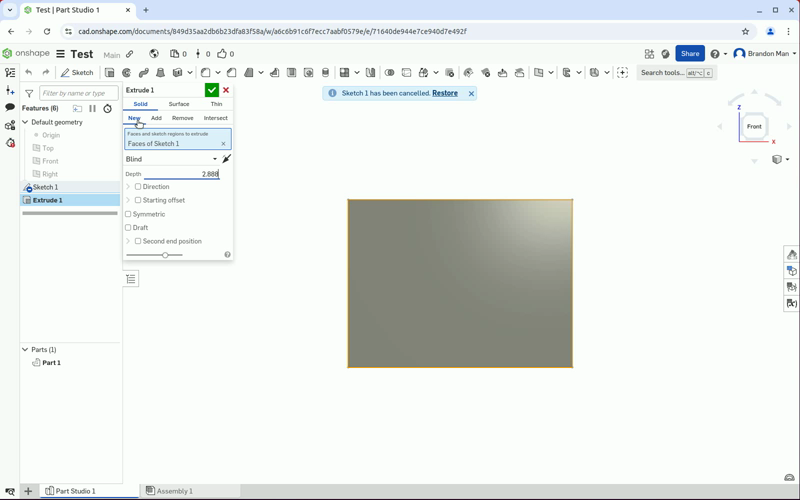
key(tab, 3)
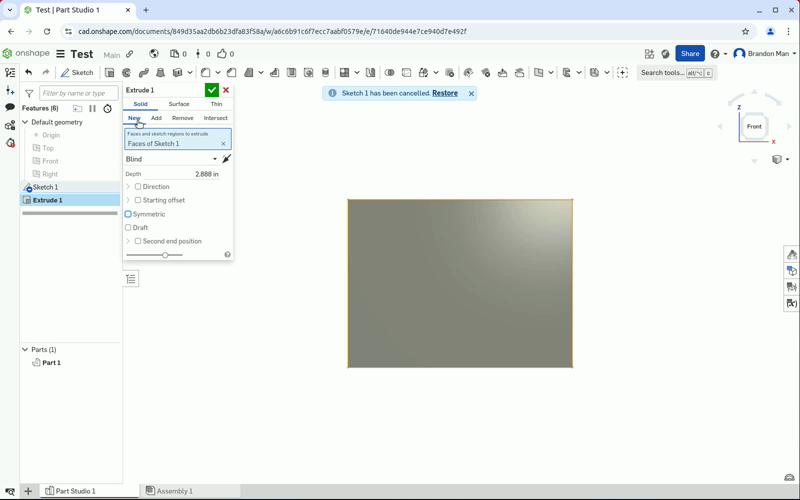
key(space)
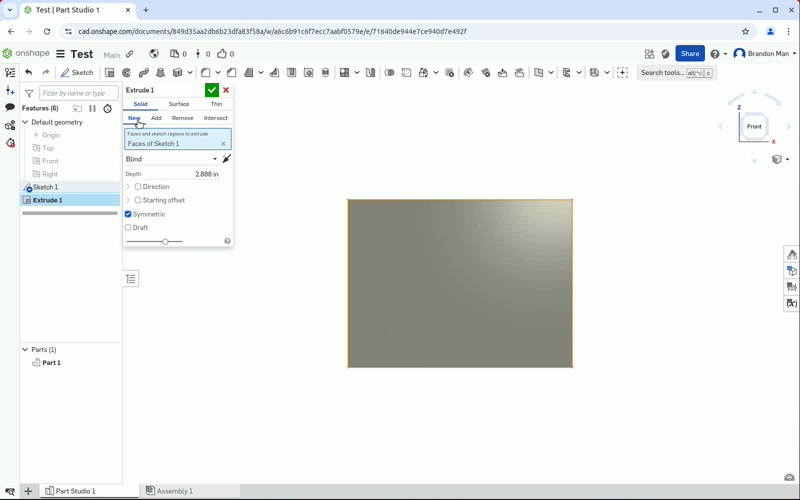
key(enter)
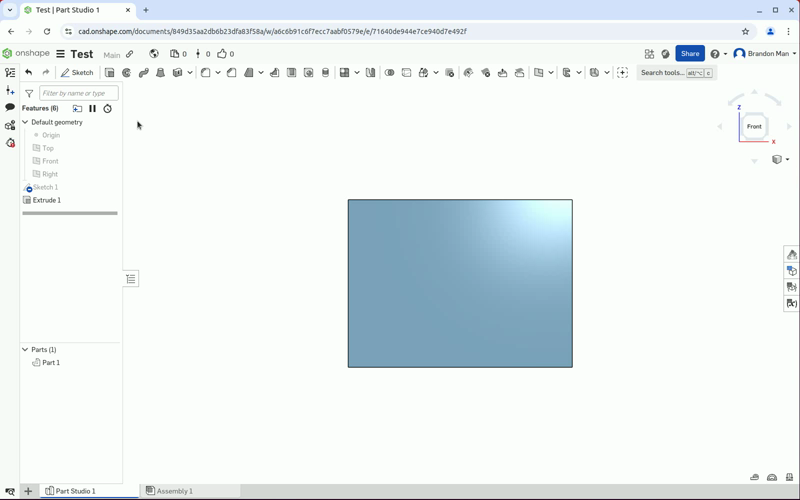
key(shift+h)
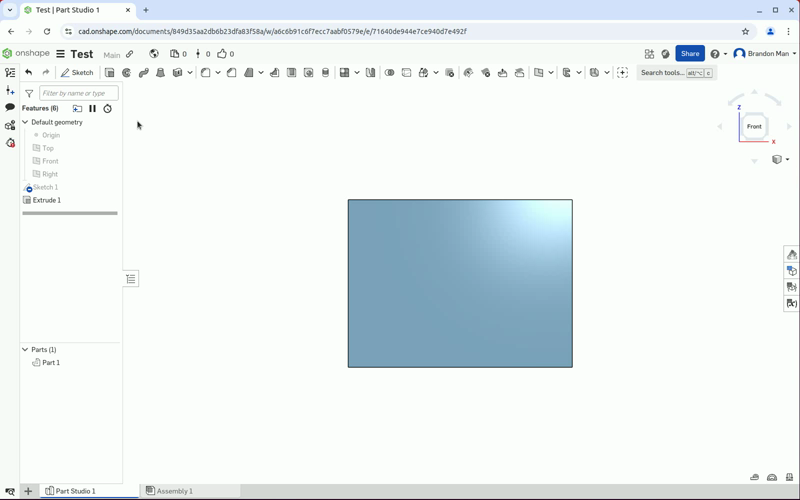
key(shift+h)
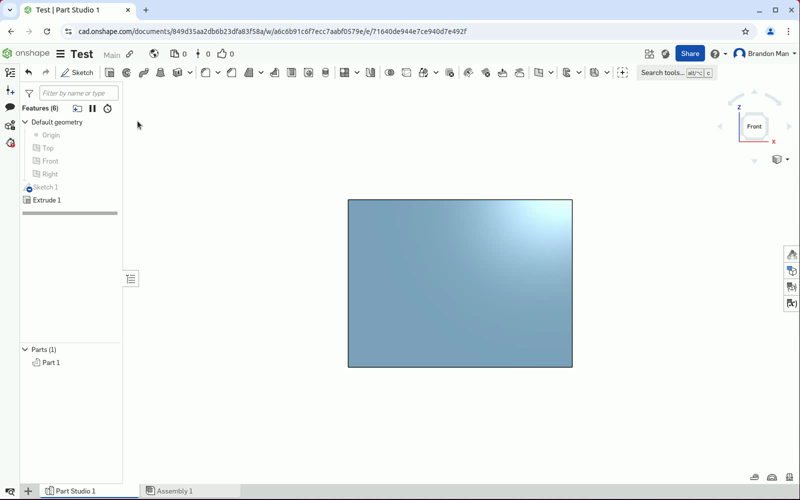
mouse_move(73, 189)
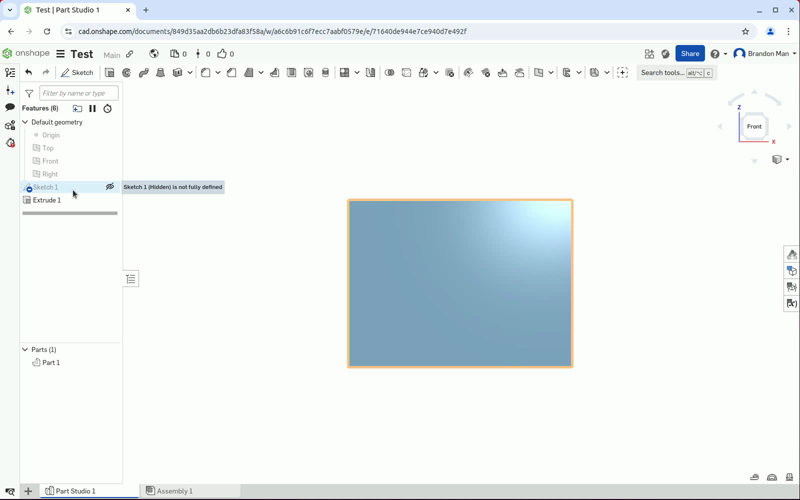
click(73, 189)
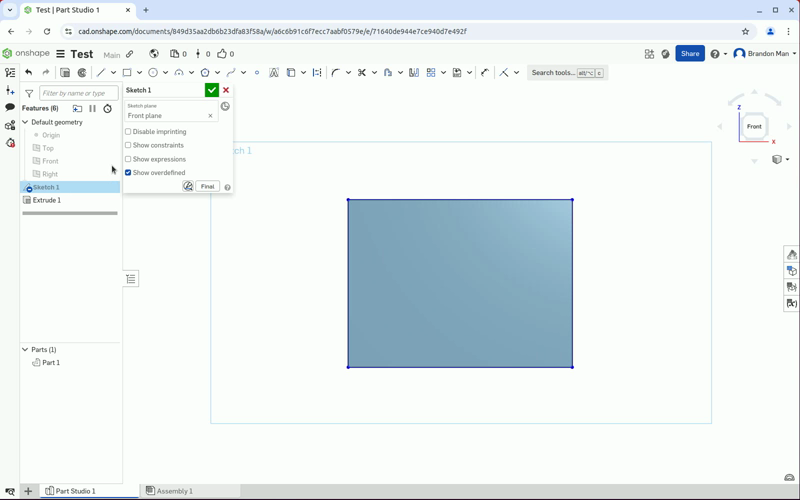
mouse_move(229, 92)
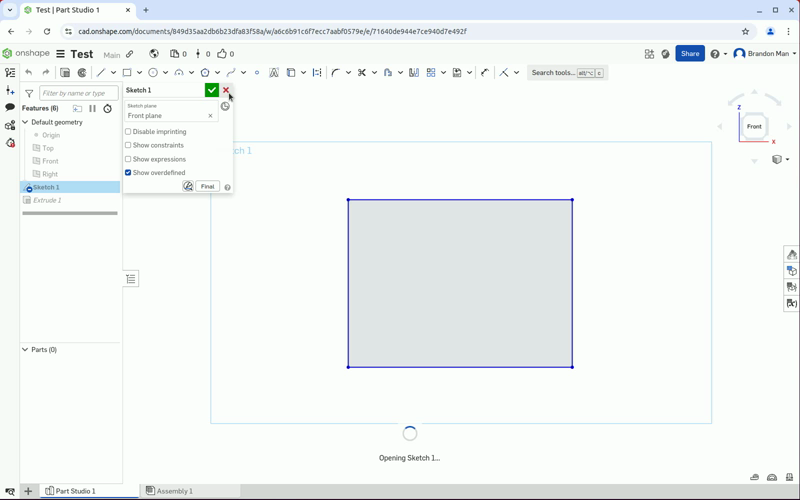
click(229, 92)
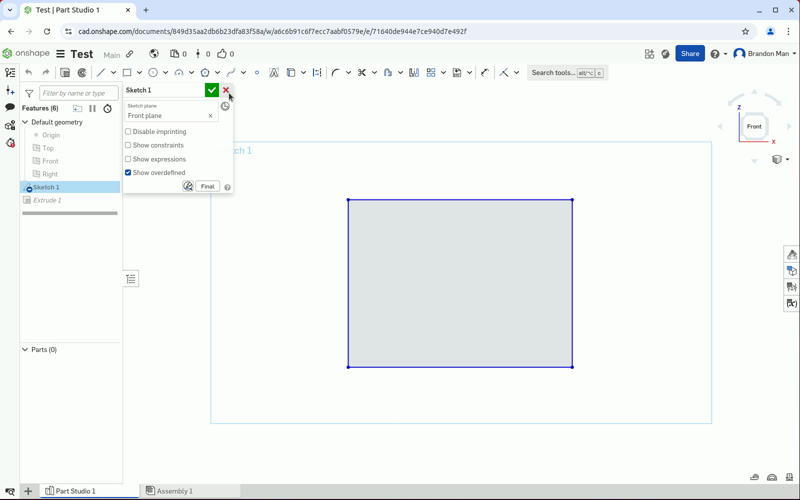
key(shift+s)
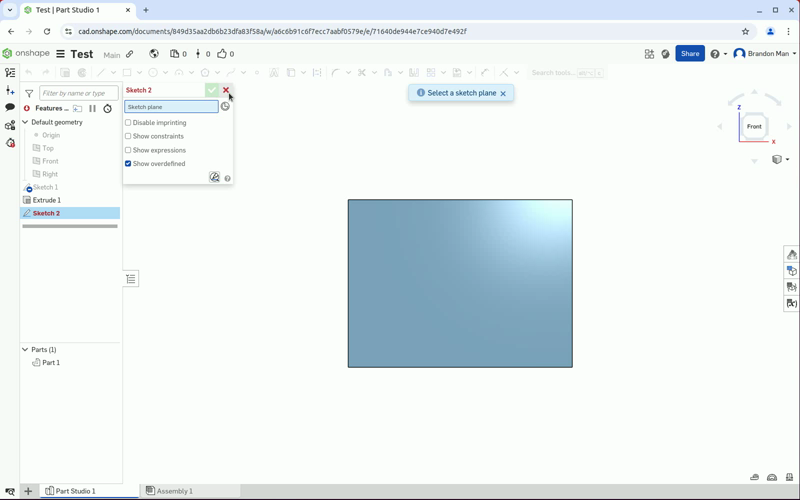
mouse_move(73, 163)
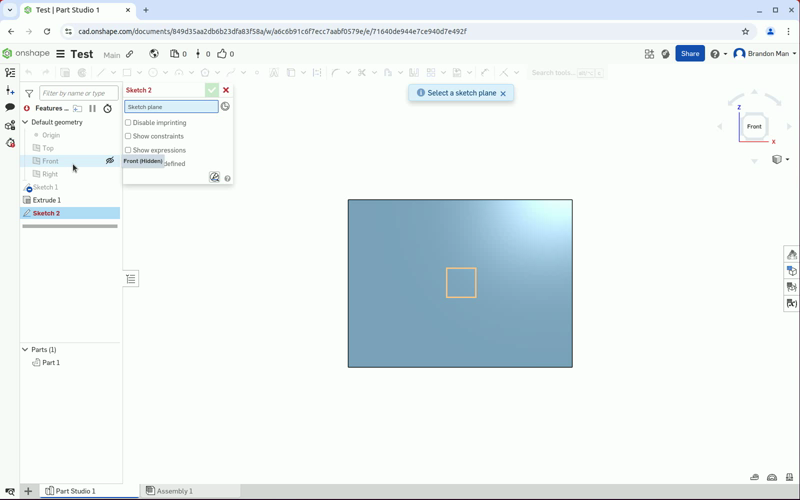
click(73, 163)
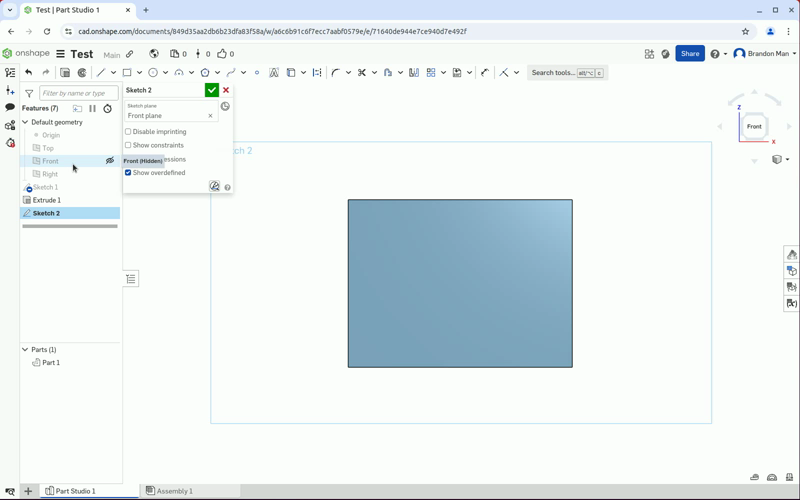
mouse_move(73, 352)
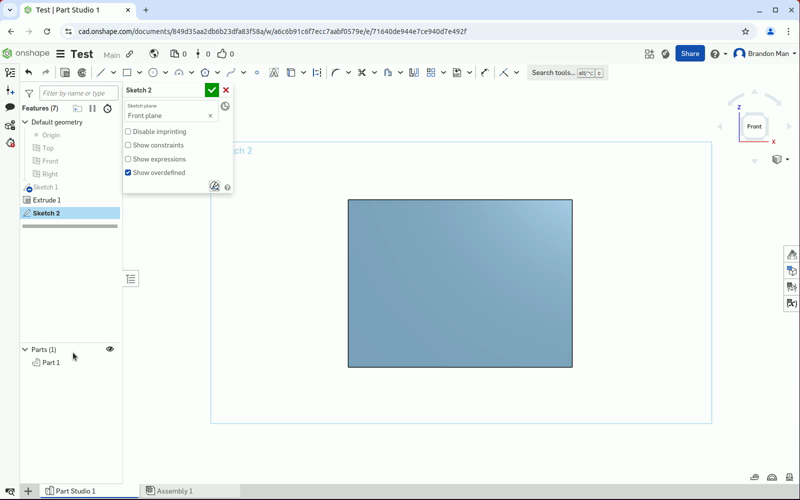
key(y)
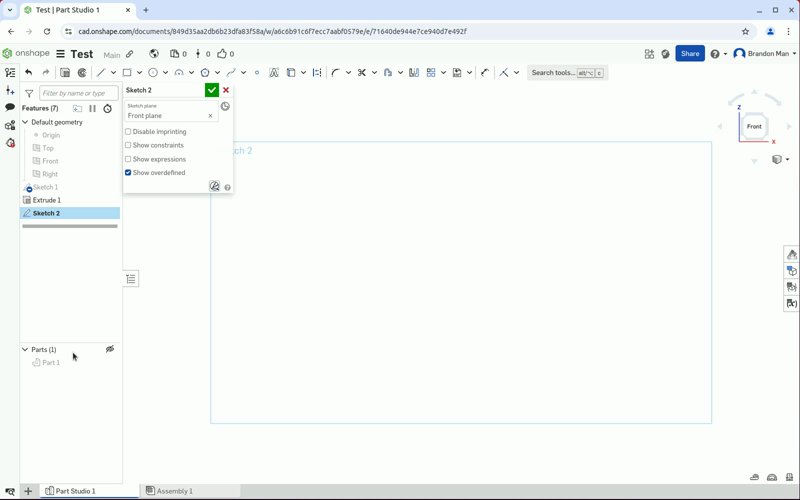
key(l)
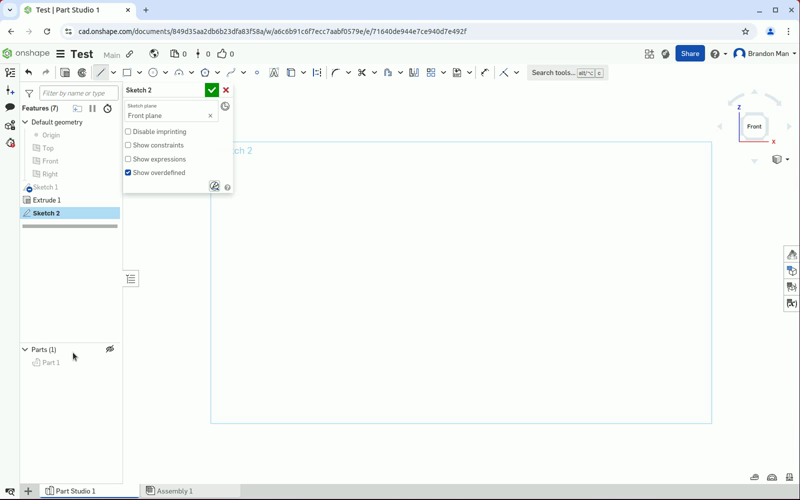
key_down(shift)
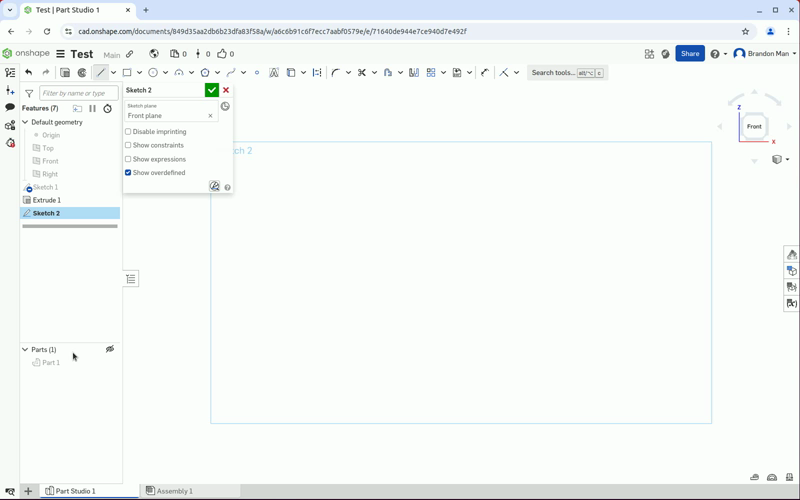
mouse_move(355, 360)
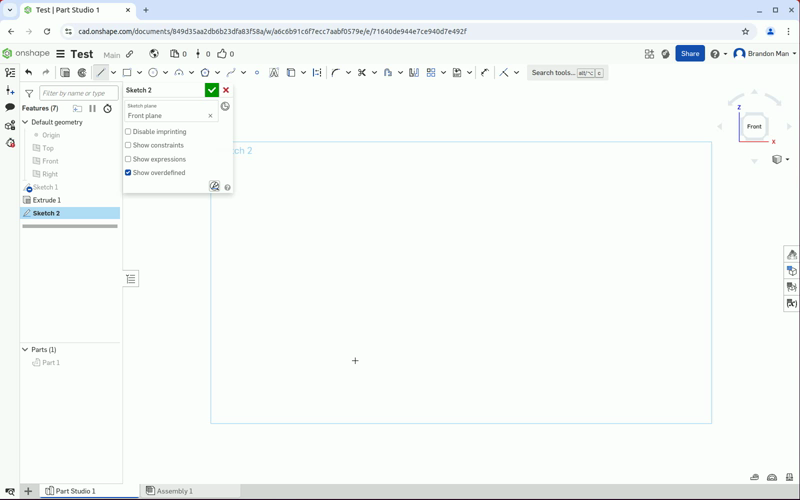
click(355, 360)
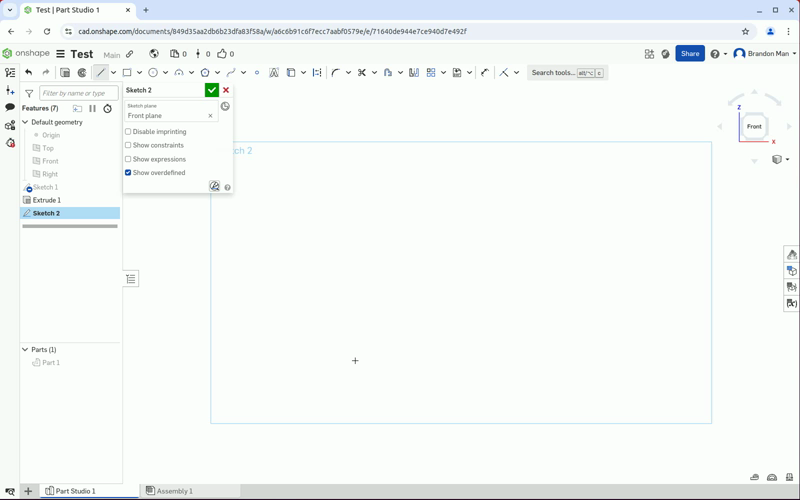
key_up(shift)
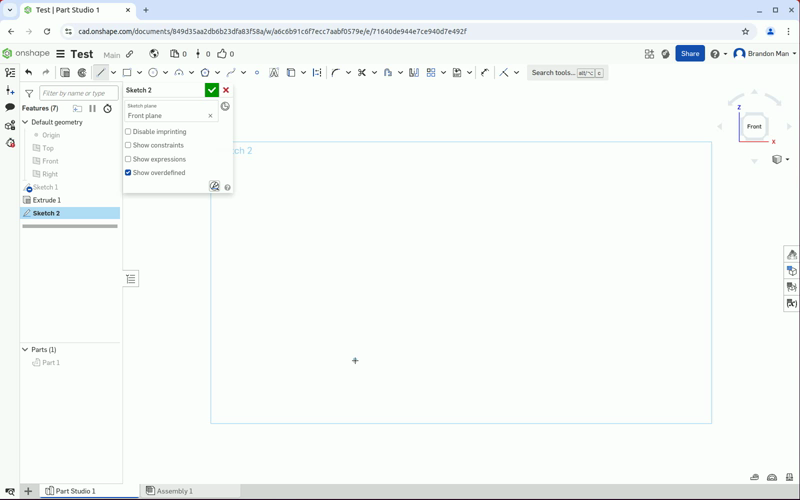
key_down(shift)
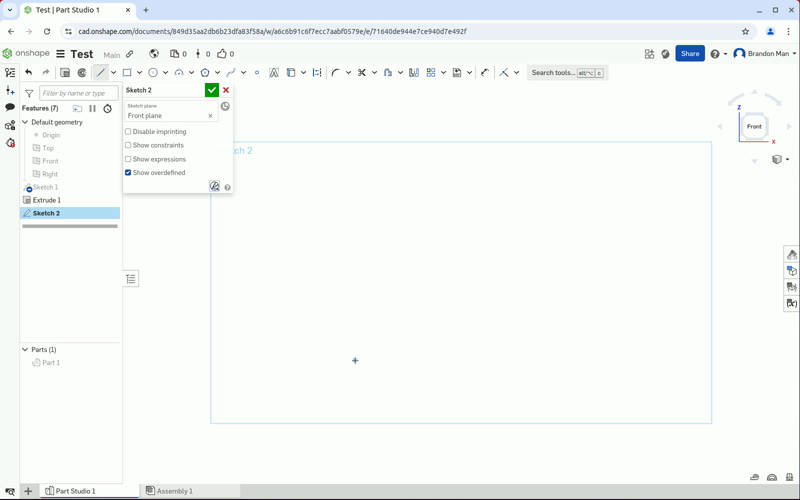
mouse_move(565, 360)
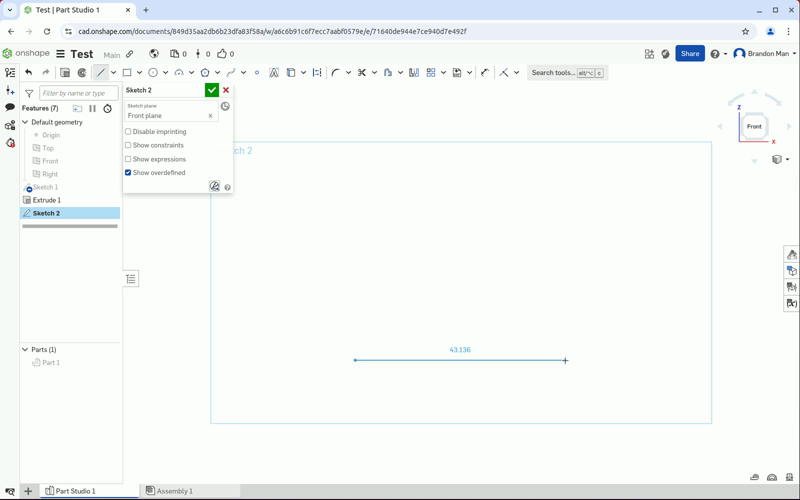
click(565, 360)
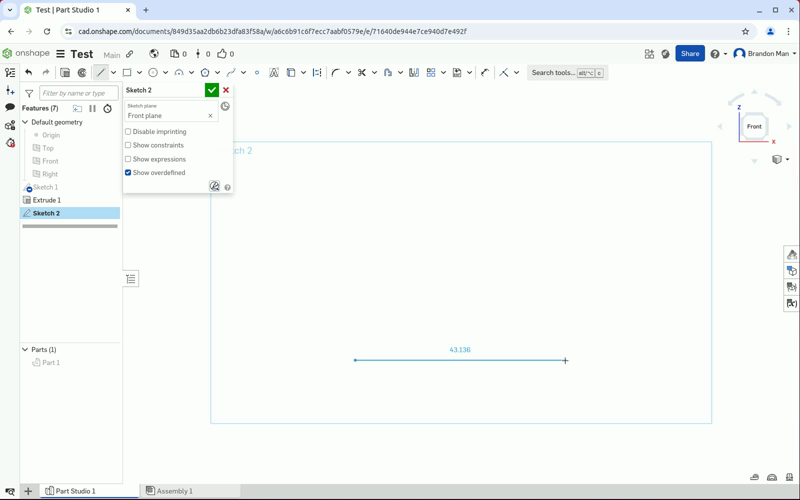
key_up(shift)
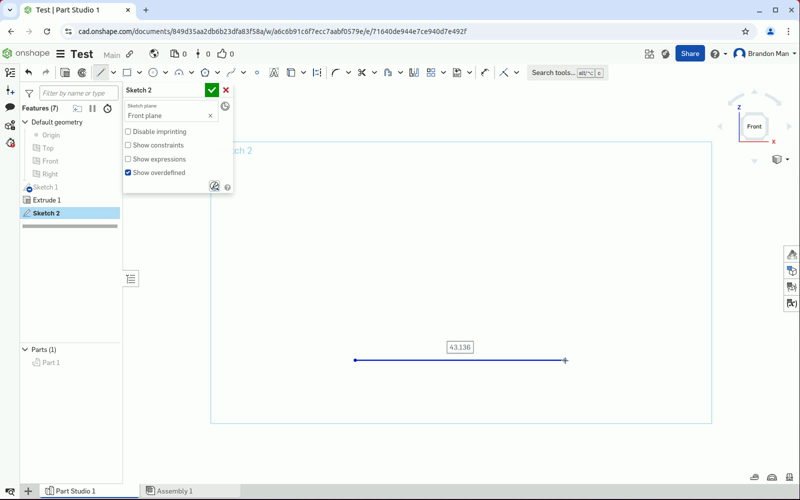
key_down(shift)
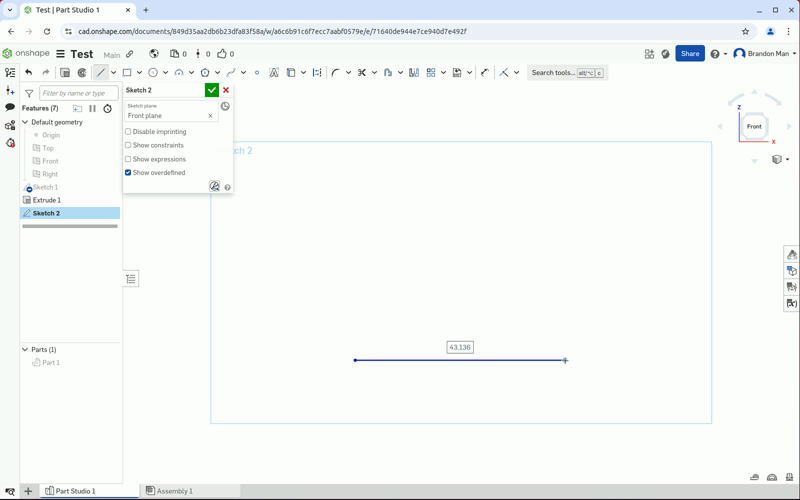
mouse_move(565, 205)
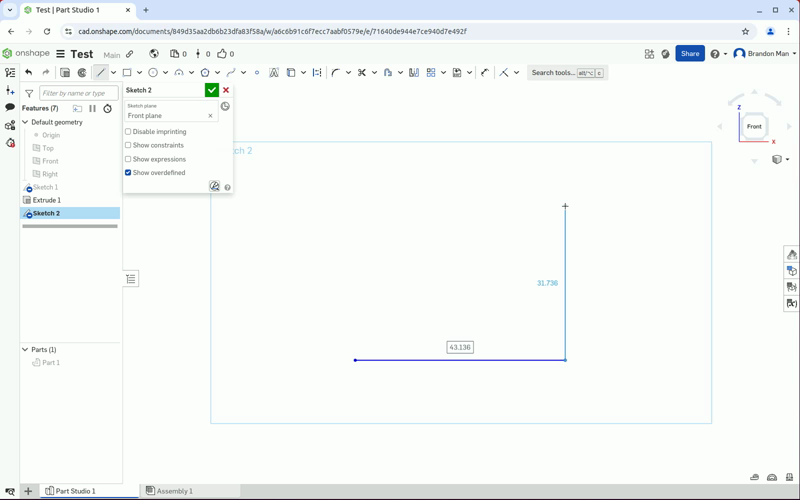
click(565, 205)
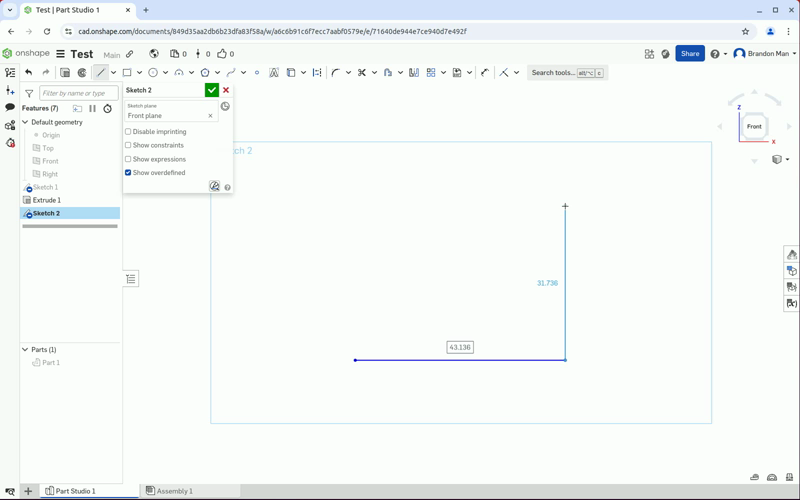
key_up(shift)
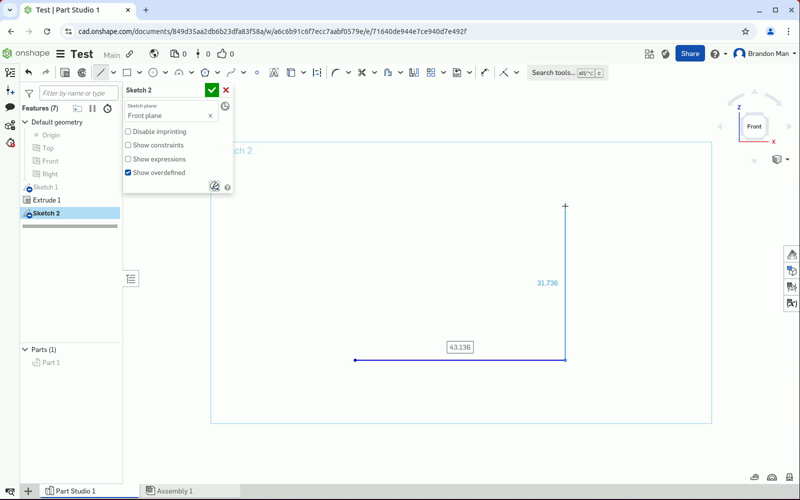
key_down(shift)
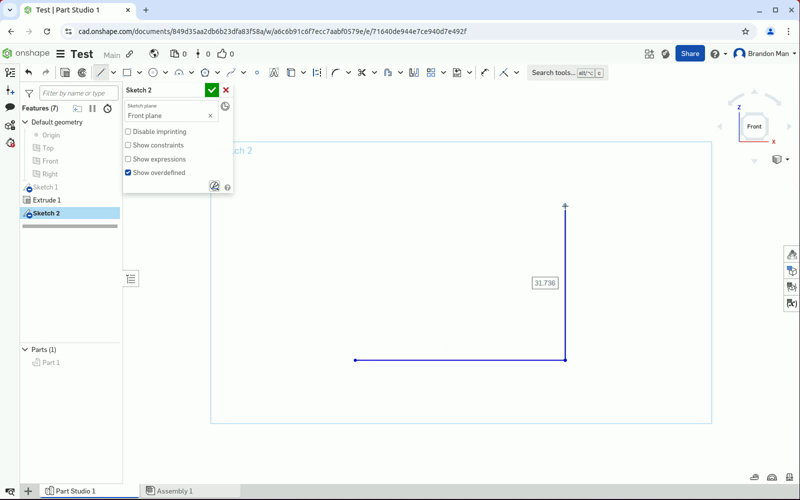
mouse_move(355, 205)
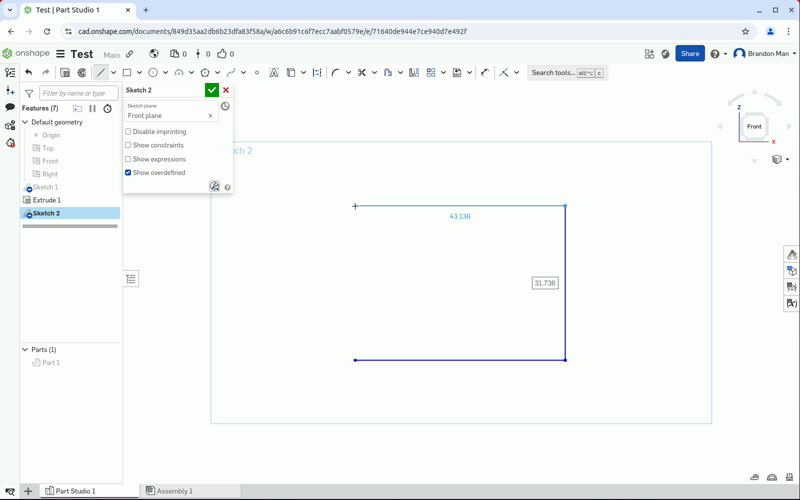
click(355, 205)
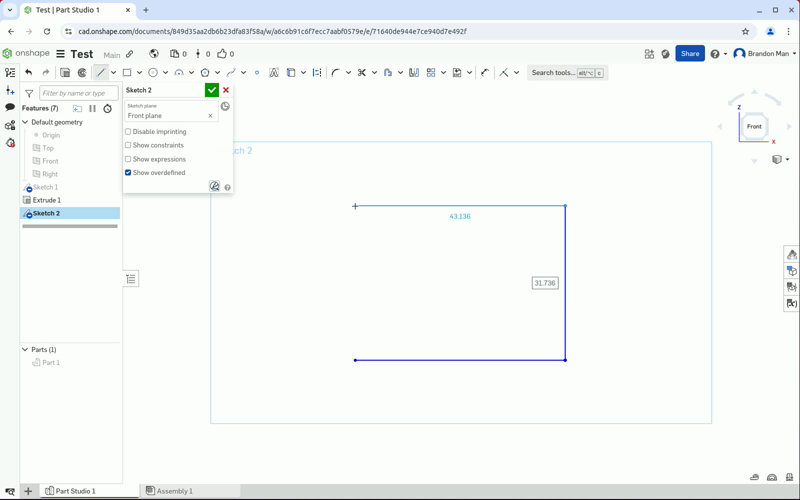
key_up(shift)
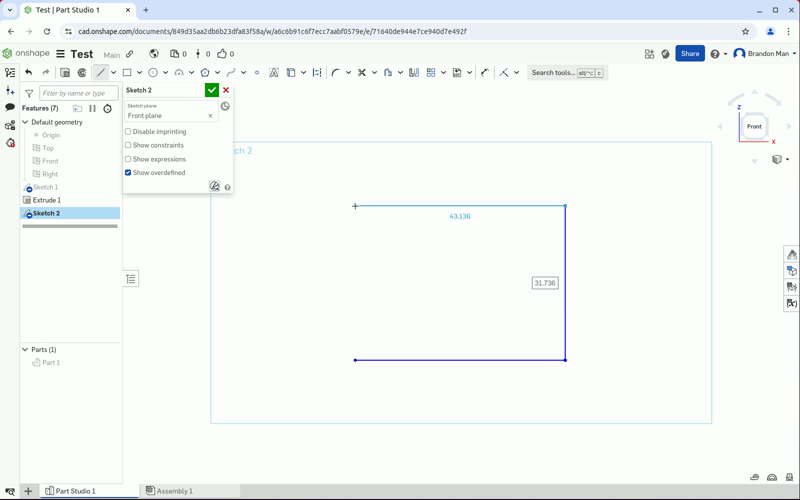
key_down(shift)
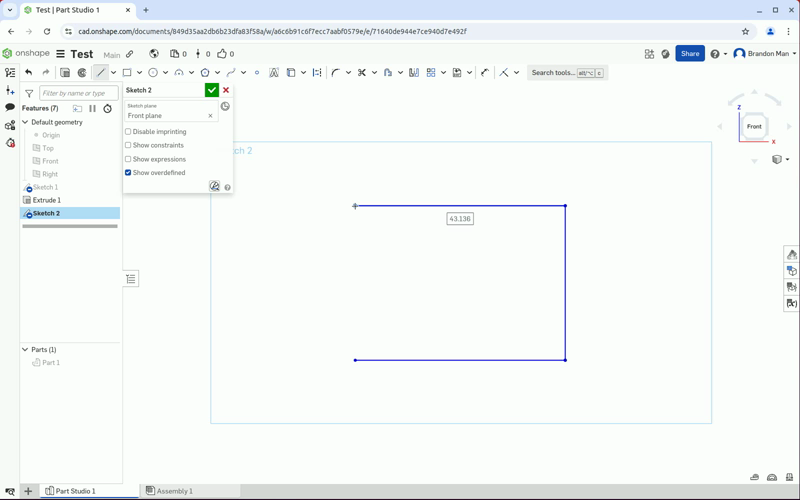
mouse_move(355, 360)
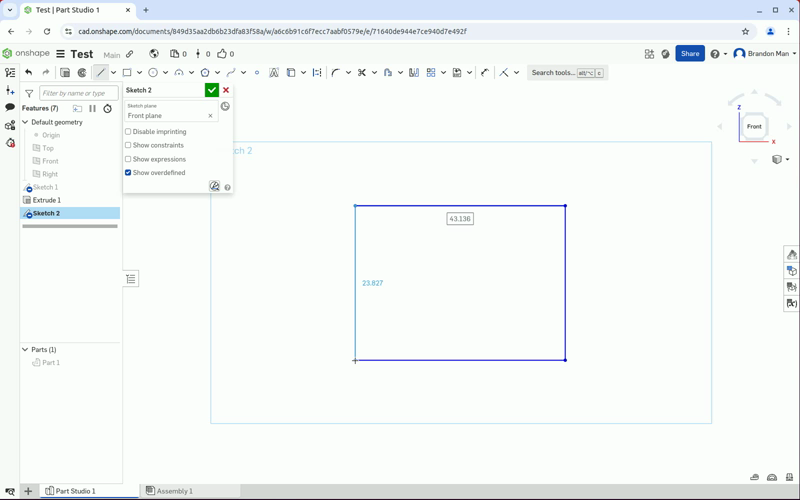
key_up(shift)
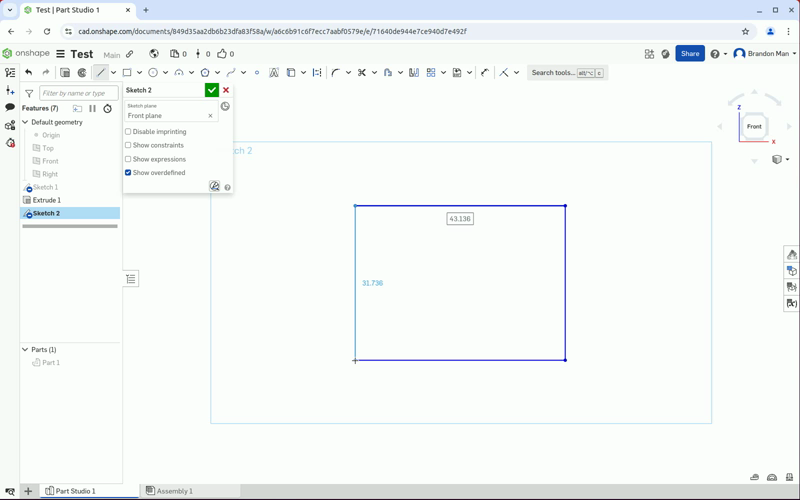
click(355, 360)
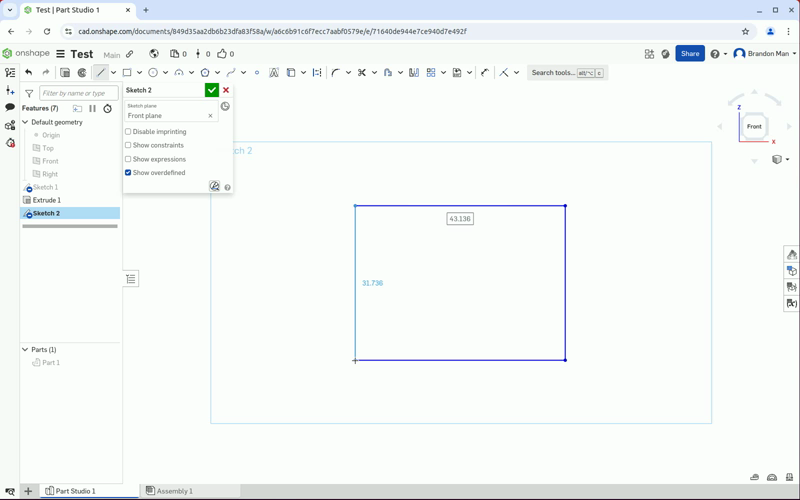
key(esc)
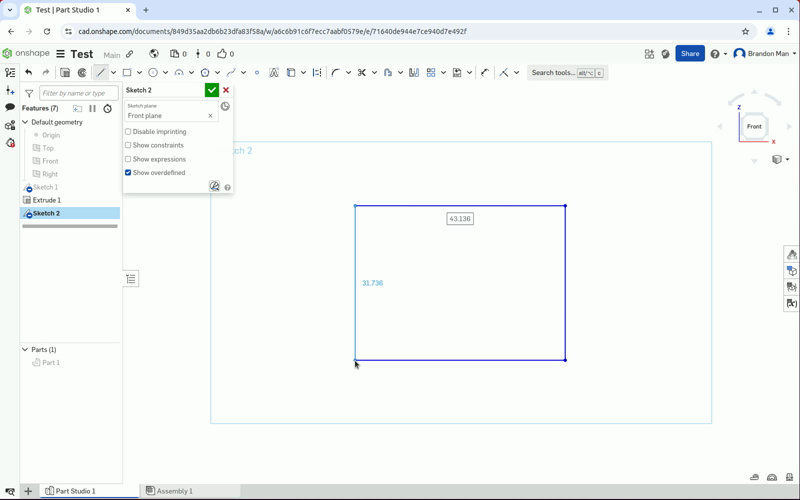
mouse_move(502, 240)
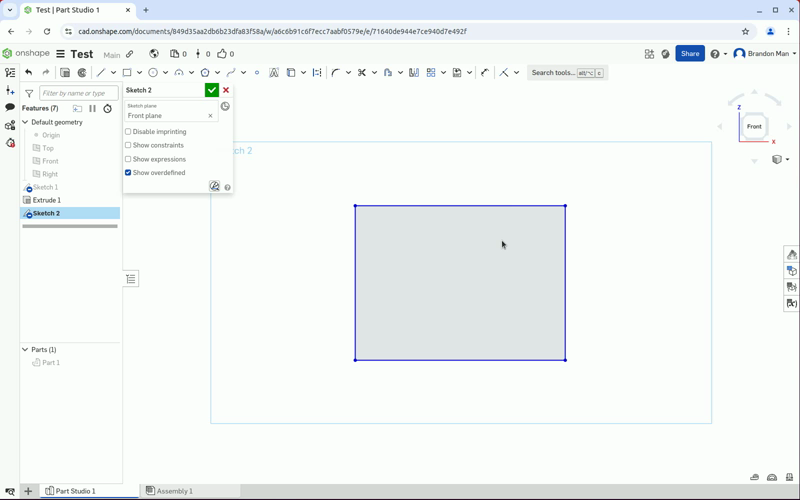
click(502, 240)
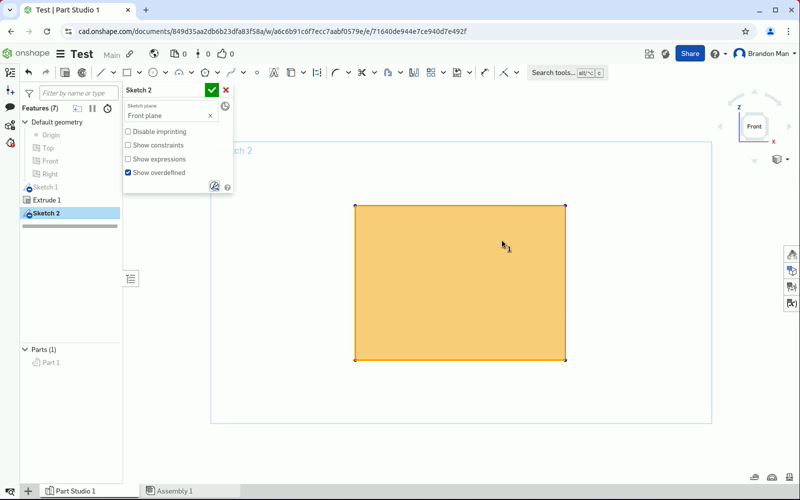
mouse_move(73, 352)
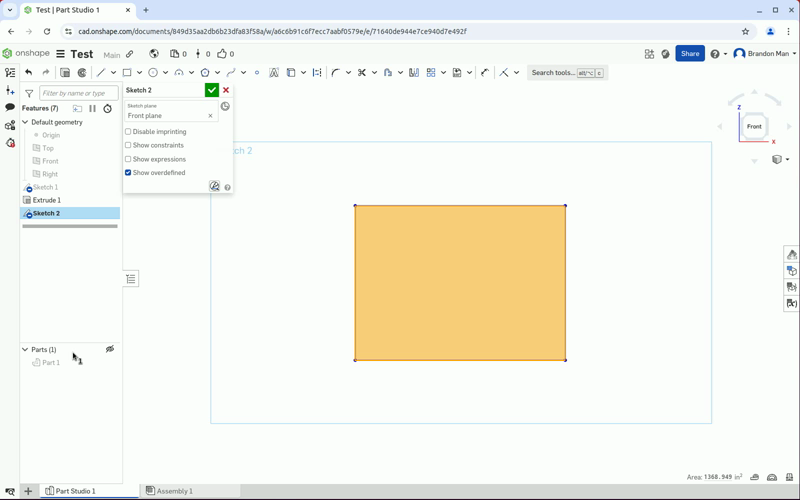
key(shift+y)
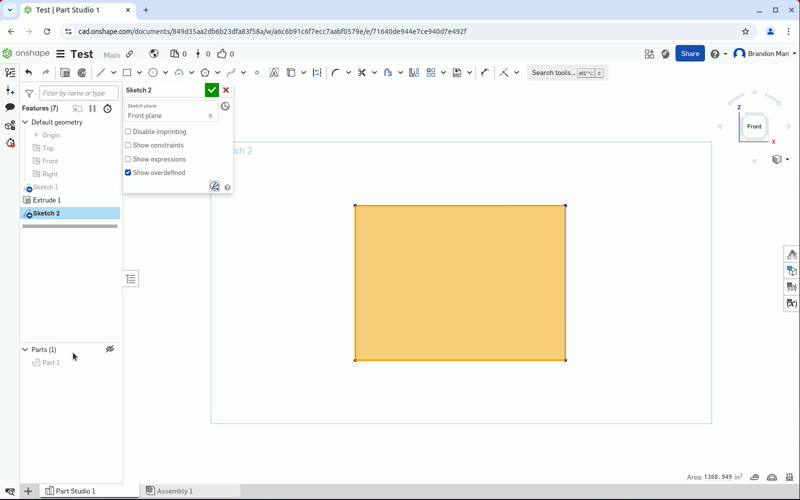
key(shift+e)
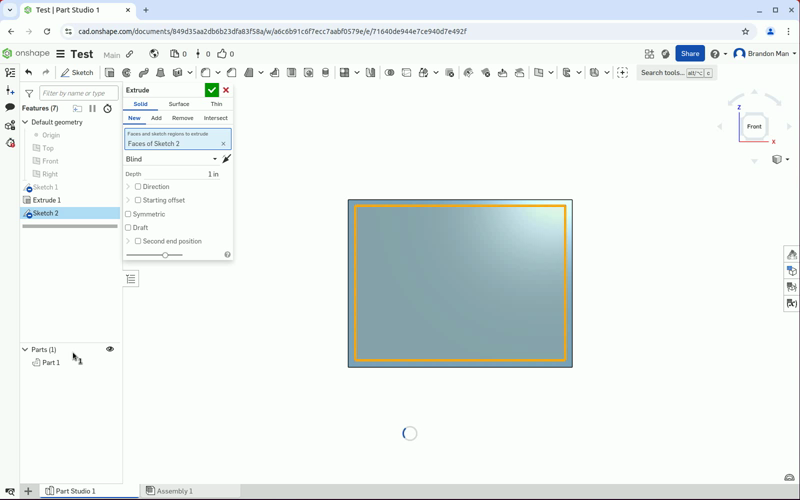
mouse_move(143, 106)
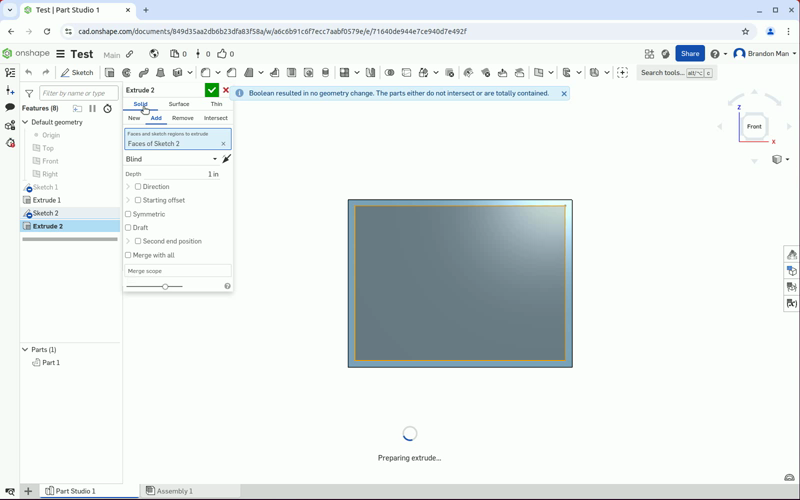
click(143, 106)
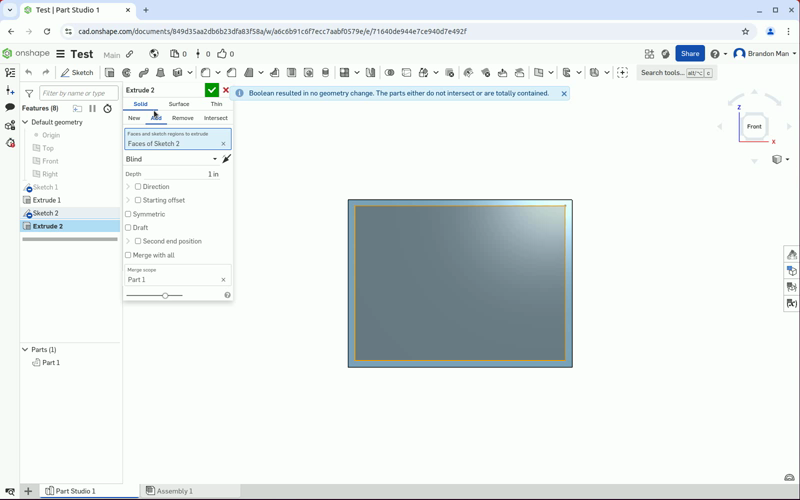
mouse_move(186, 120)
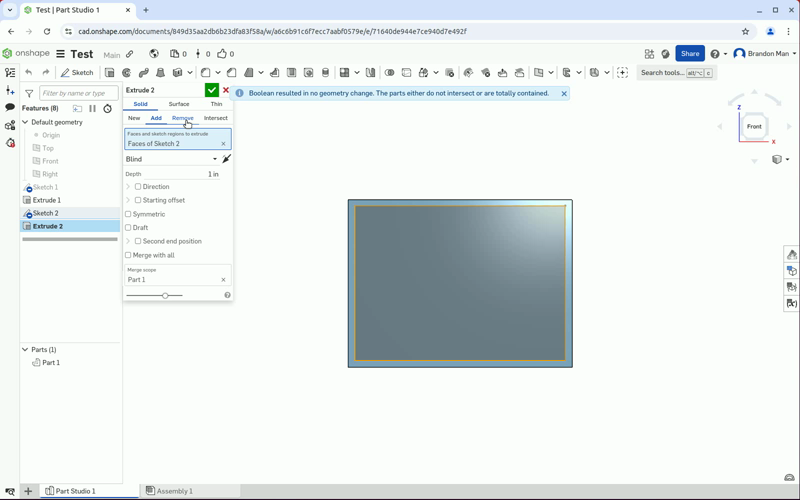
click(186, 120)
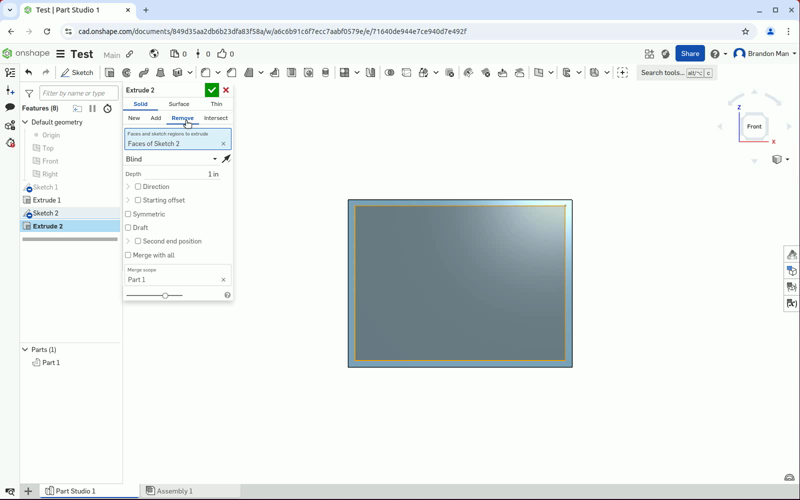
key(tab, 4)
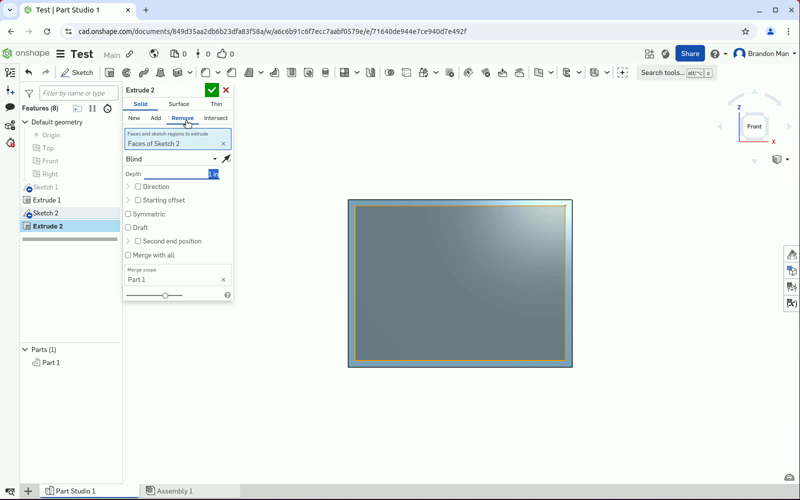
text(30.811)
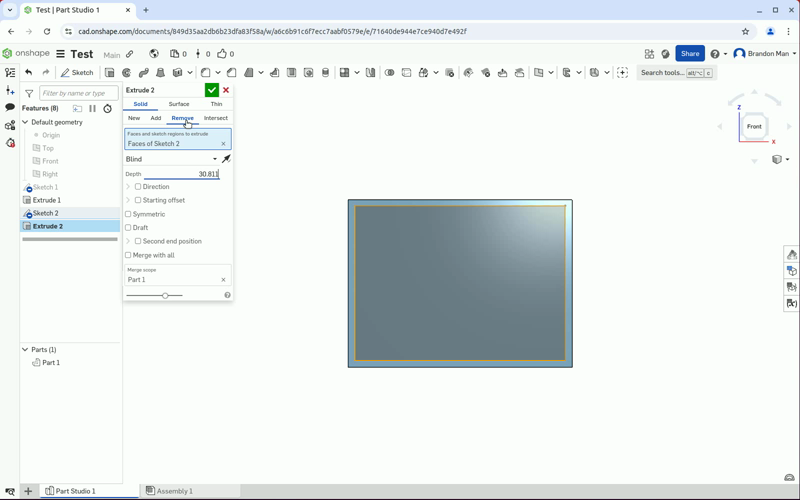
key(tab, 6)
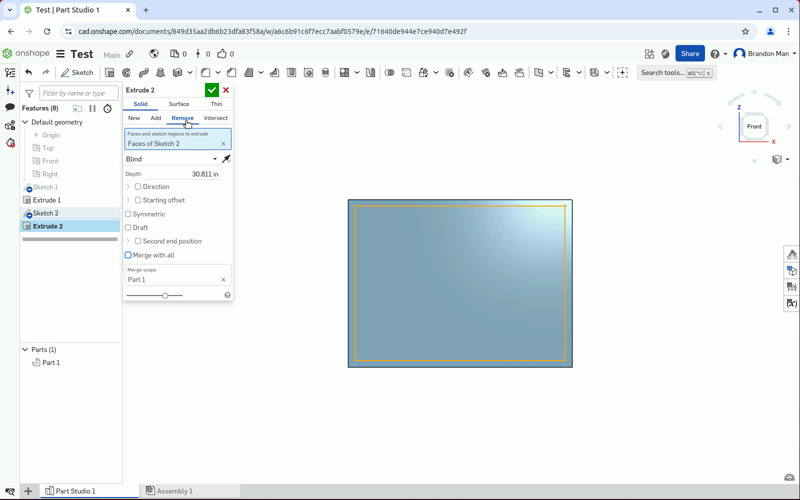
key(space)
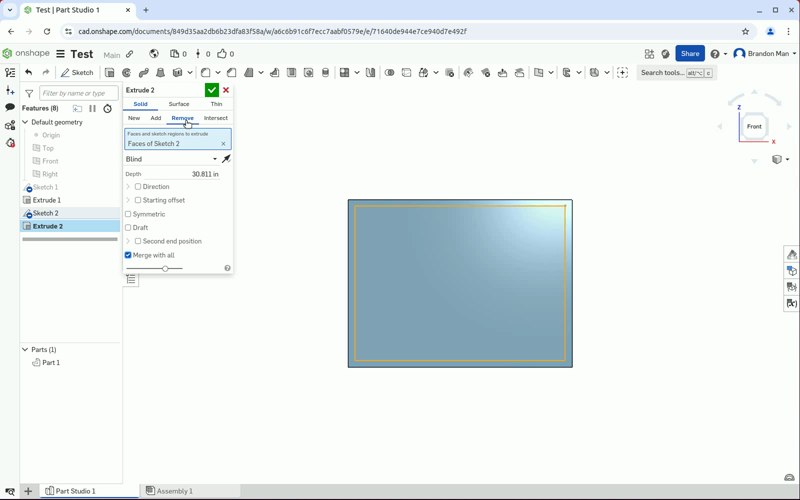
key(enter)
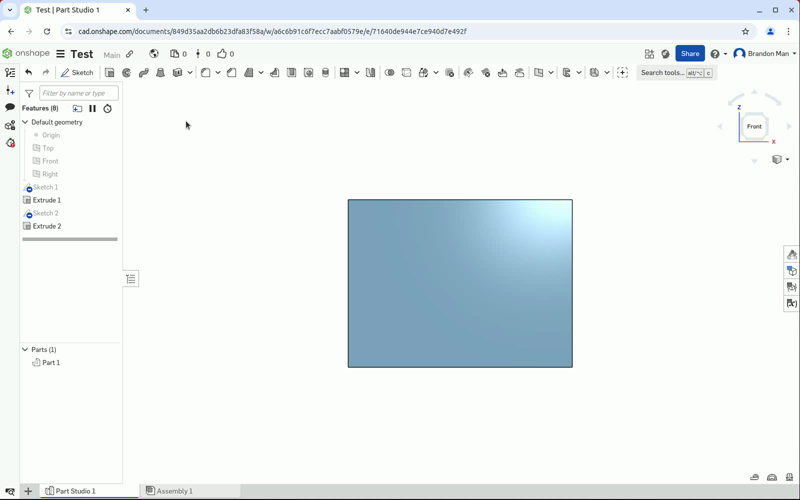
key(shift+h)
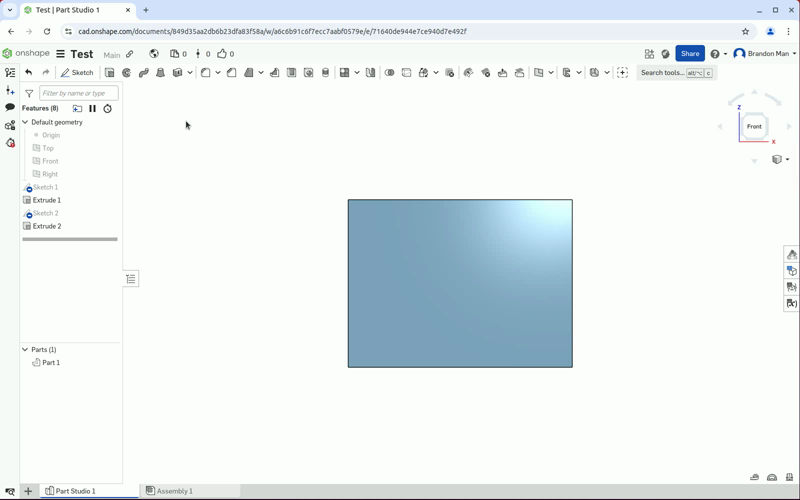
key(shift+h)
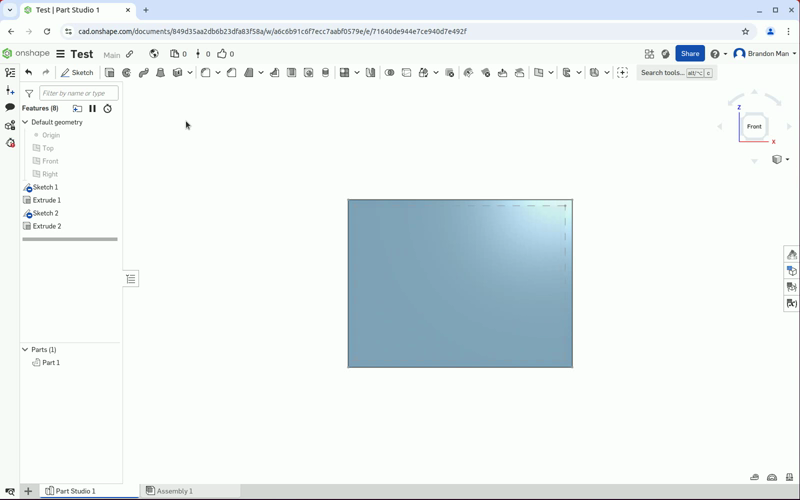
key(shift+7)
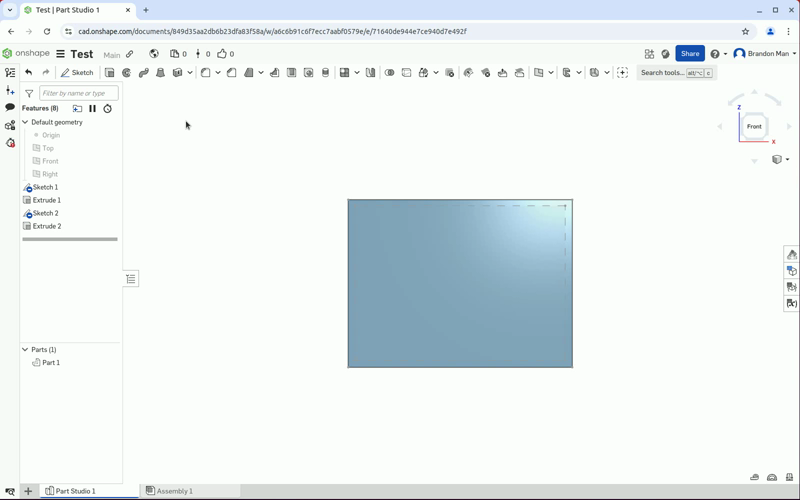
key(left, 2)
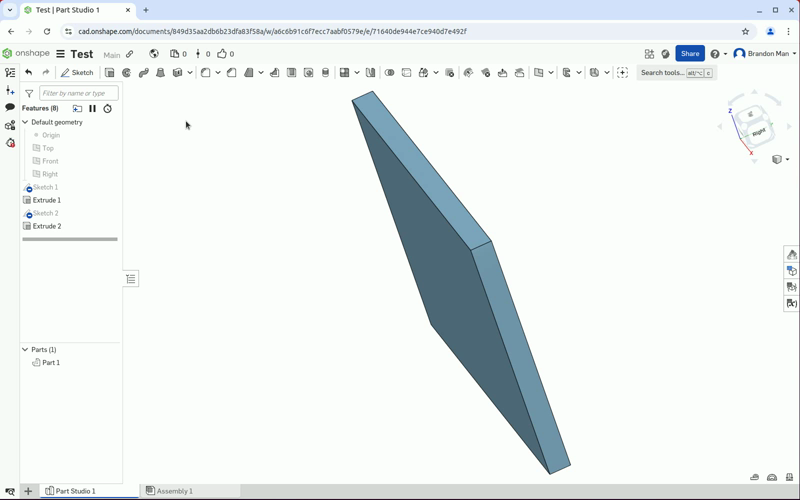
key(down, 2)
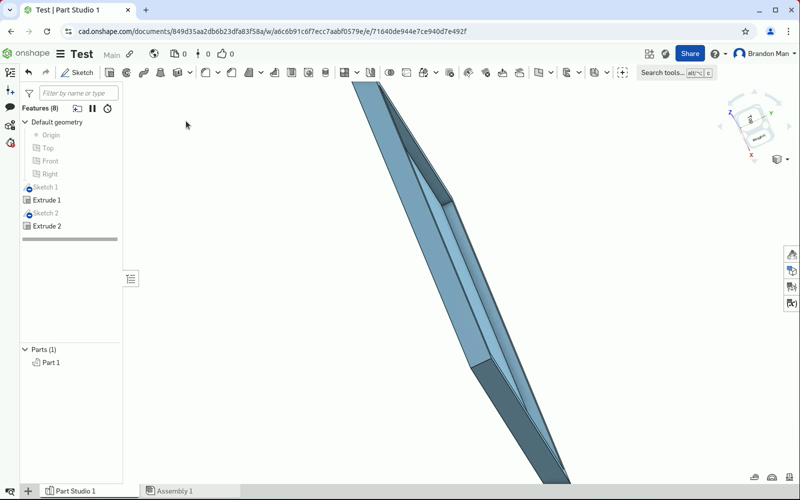
key(up, 2)
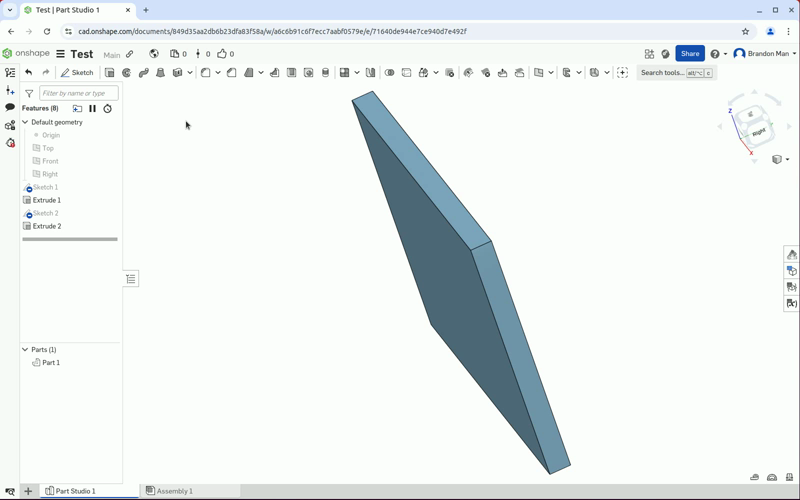
key(right, 2)
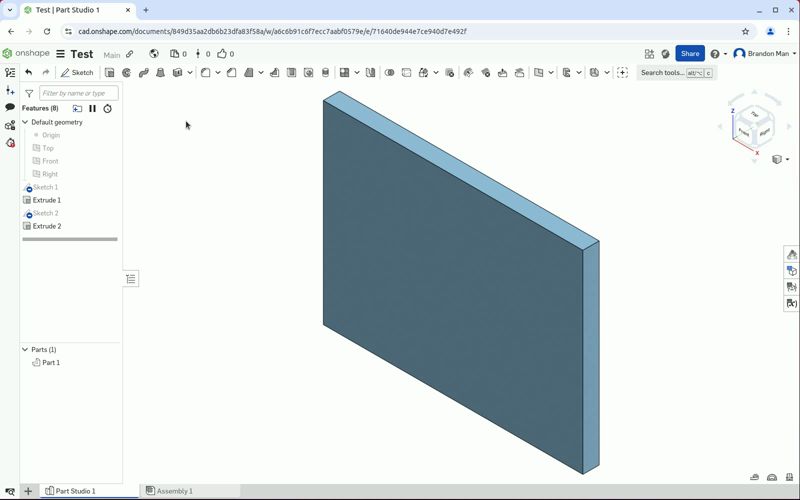
mouse_move(73, 189)
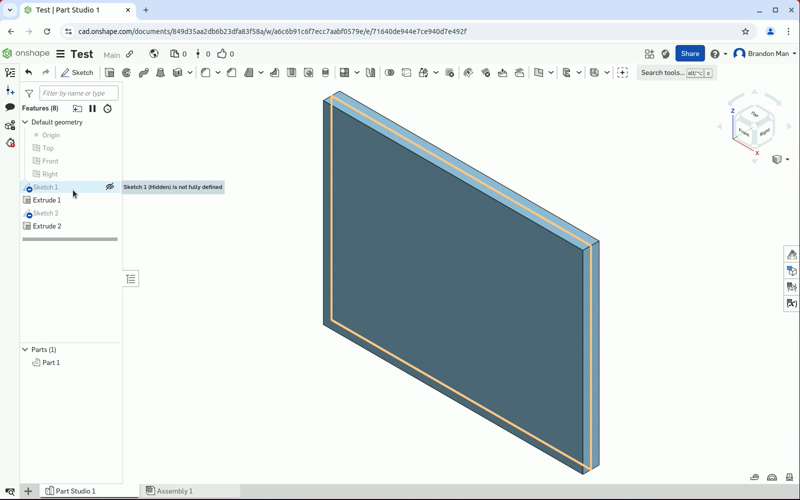
click(73, 189)